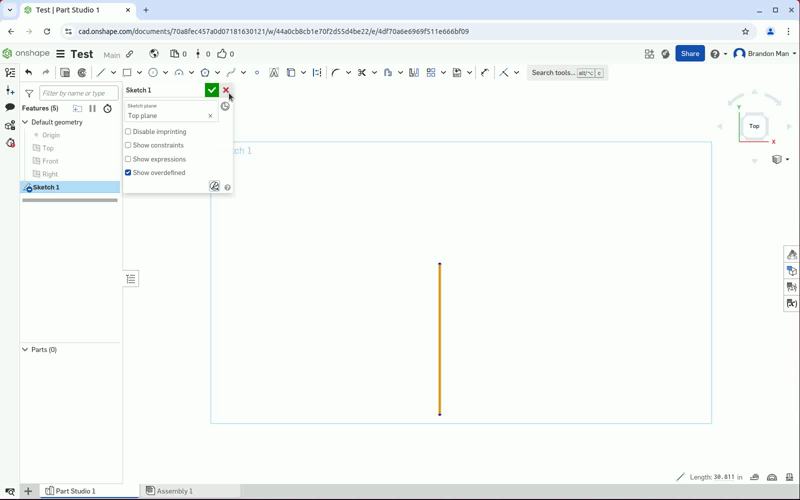
key(shift+h)
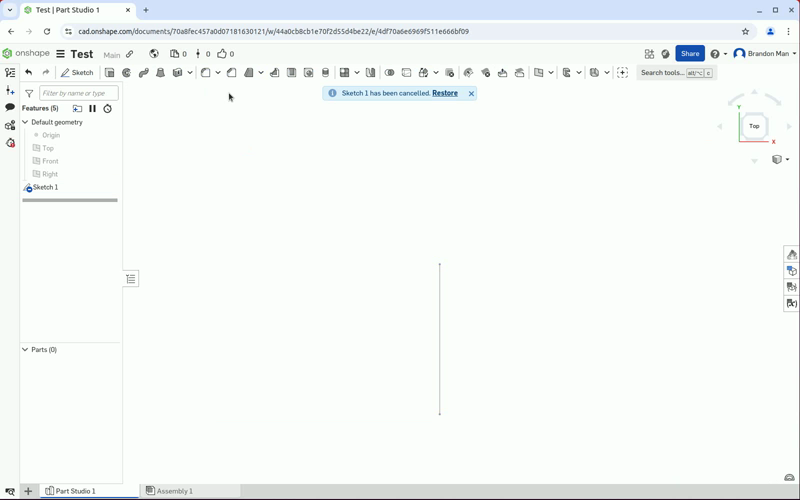
key(shift+s)
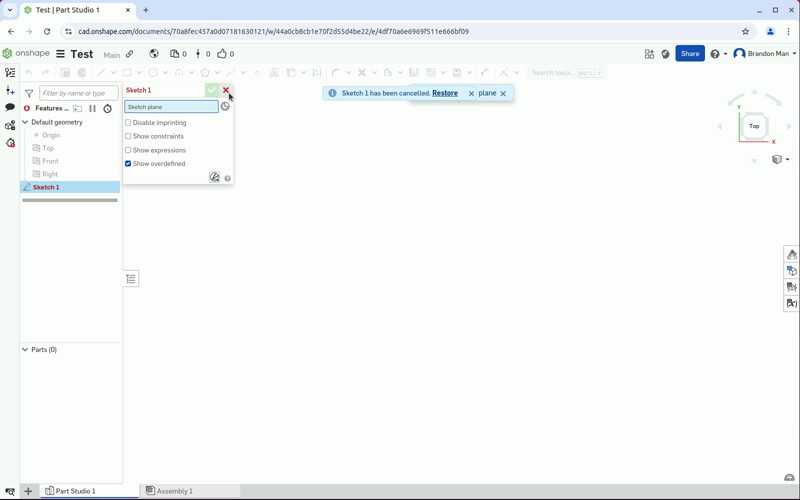
mouse_move(73, 150)
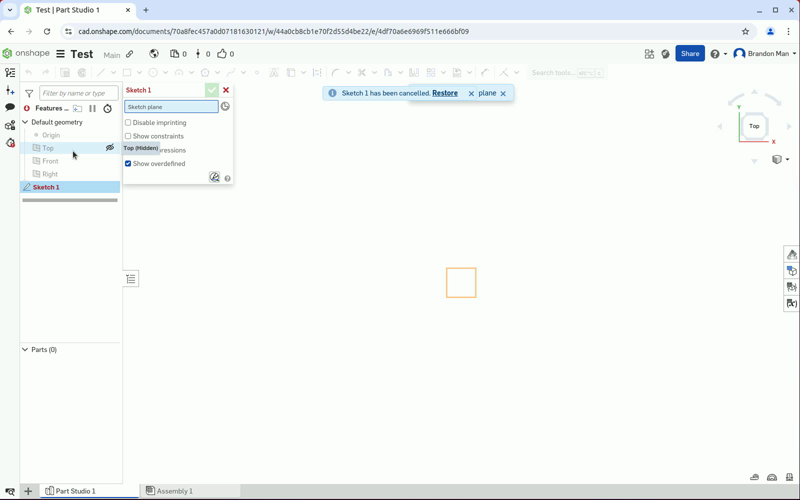
click(73, 150)
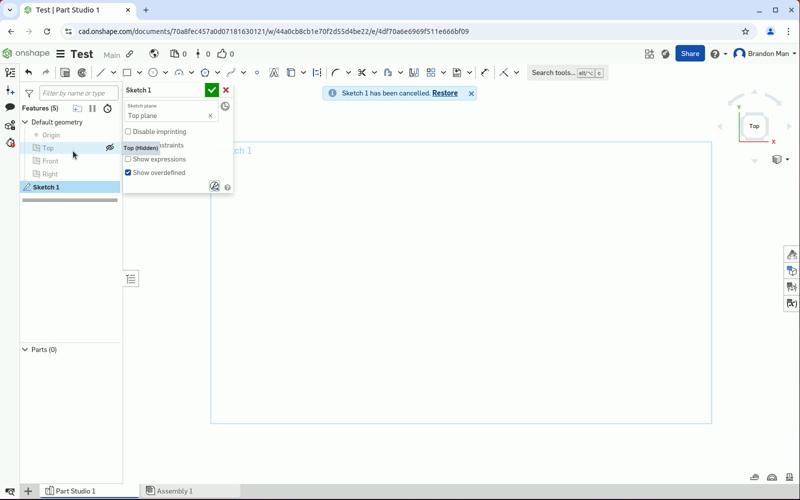
mouse_move(73, 352)
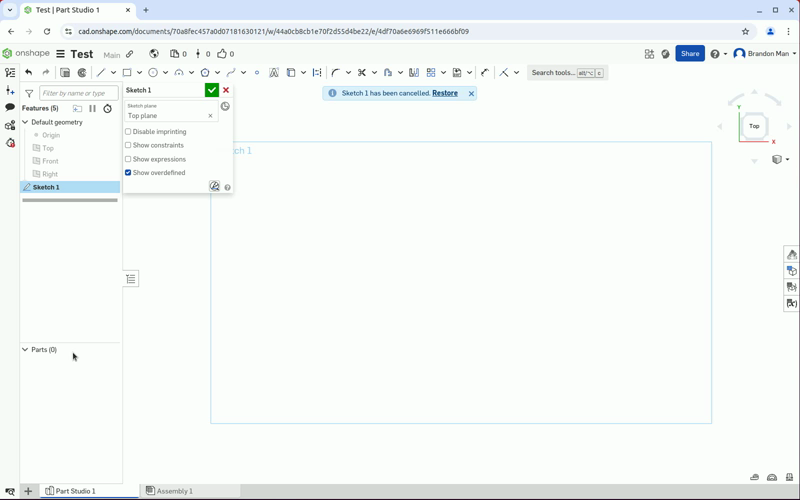
key(y)
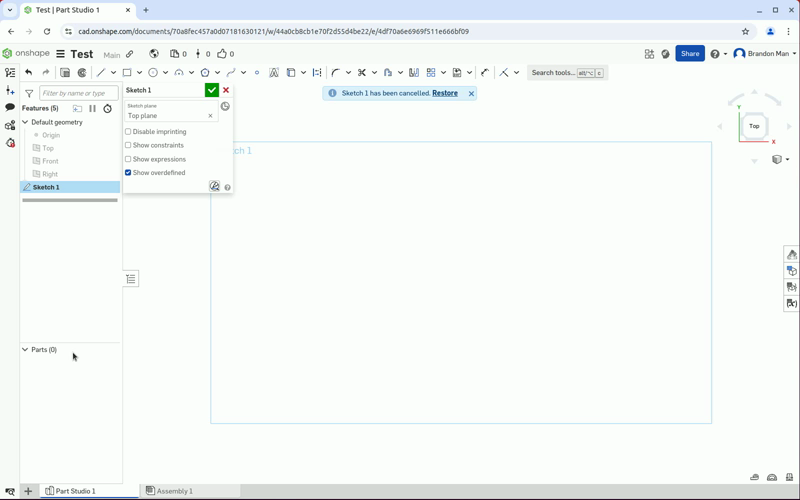
key(l)
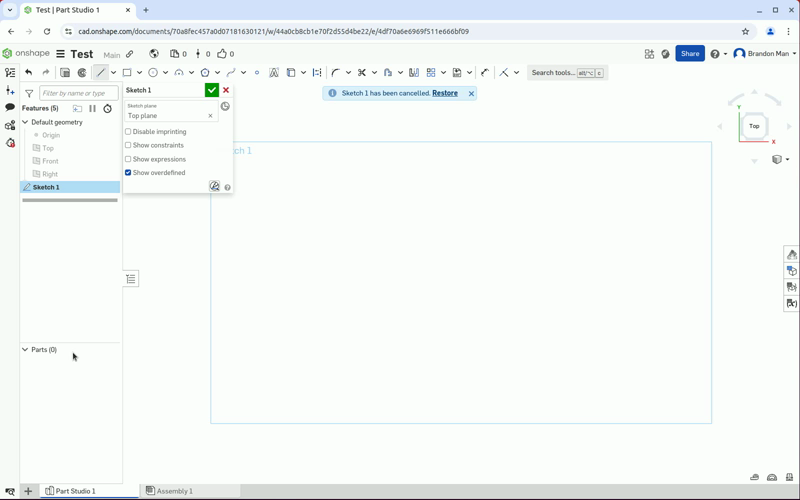
key_down(shift)
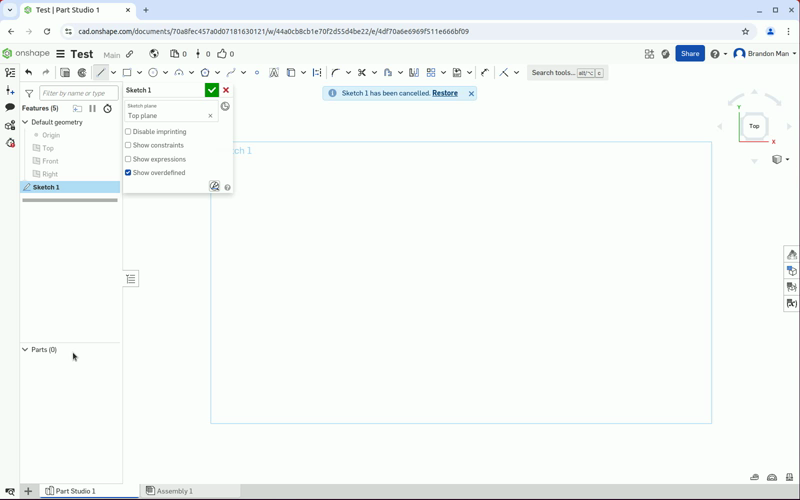
mouse_move(357, 395)
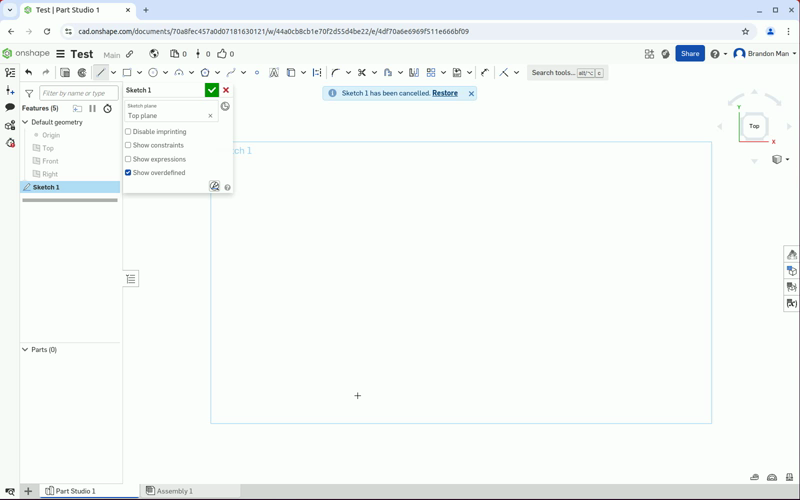
click(357, 395)
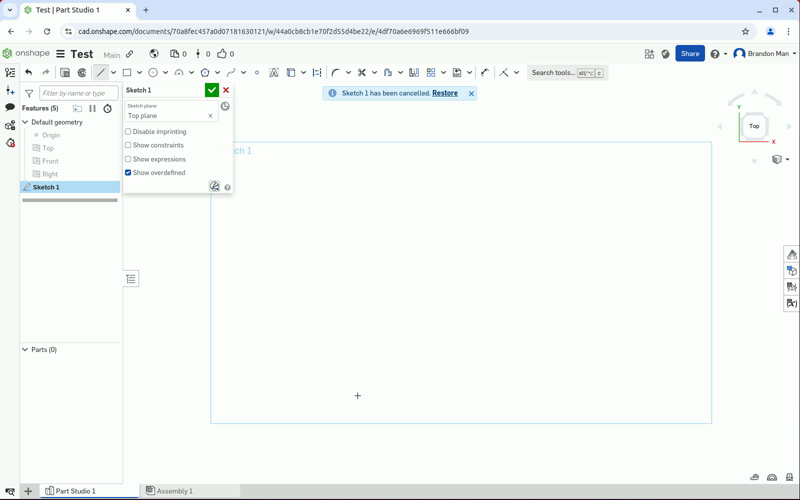
key_up(shift)
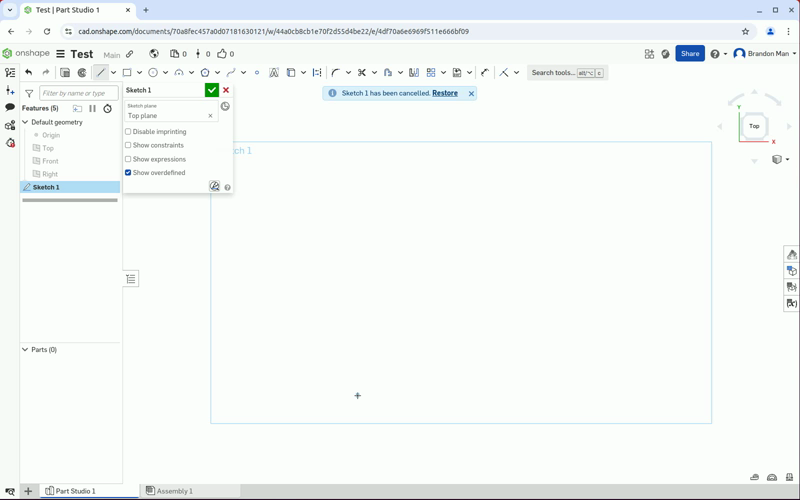
key_down(shift)
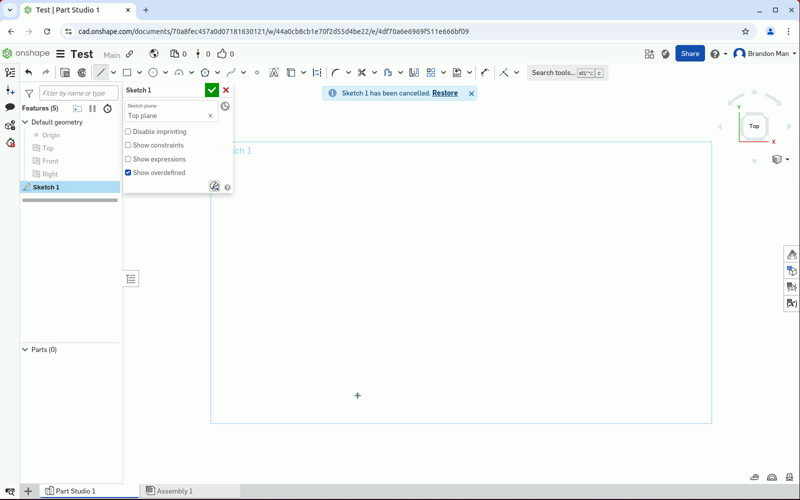
mouse_move(523, 395)
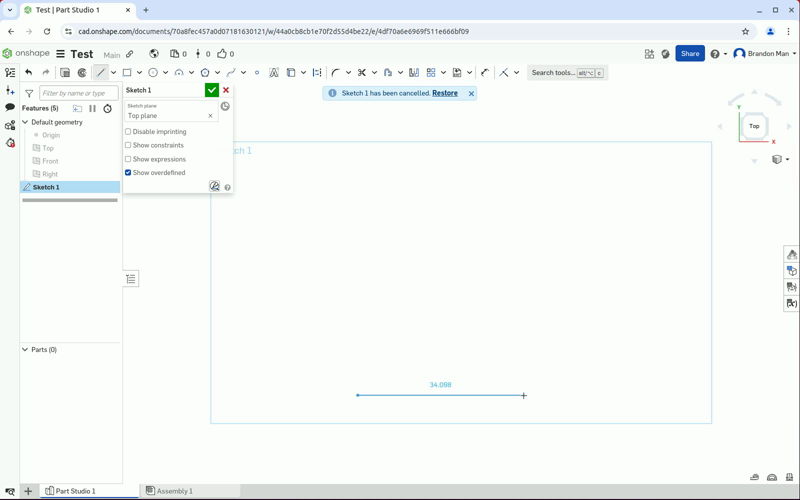
click(523, 395)
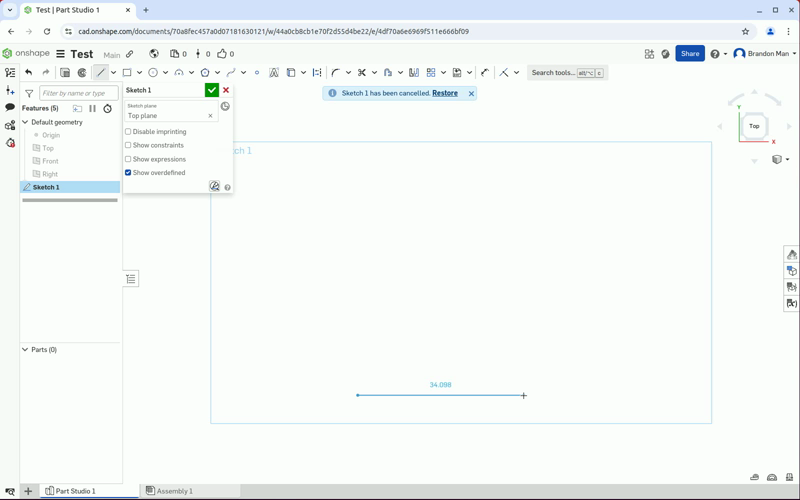
key_up(shift)
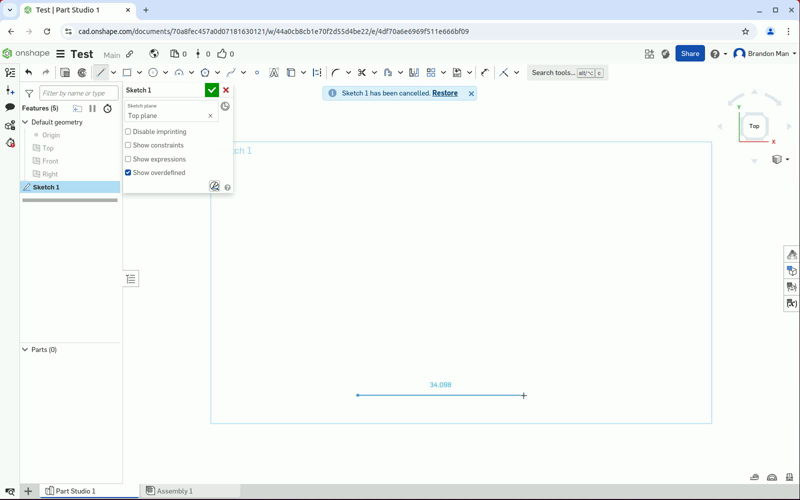
key_down(shift)
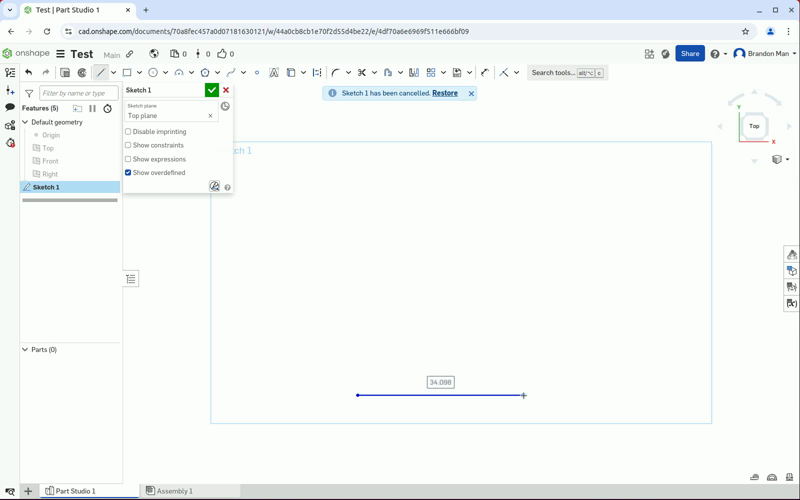
mouse_move(523, 271)
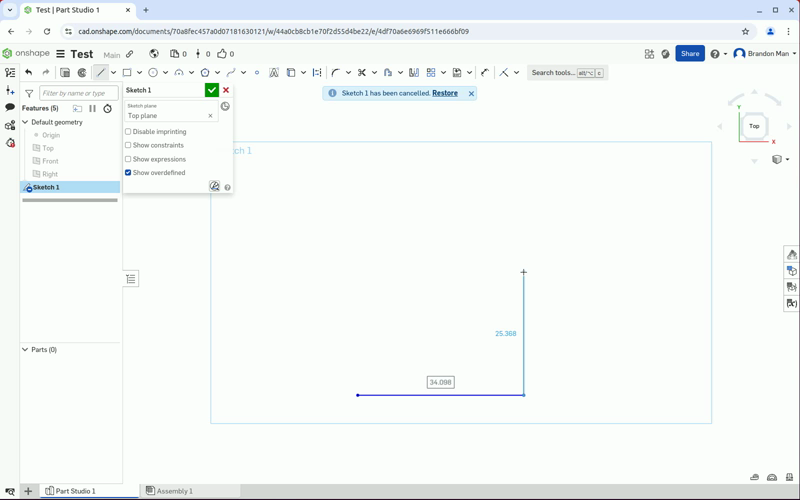
click(523, 271)
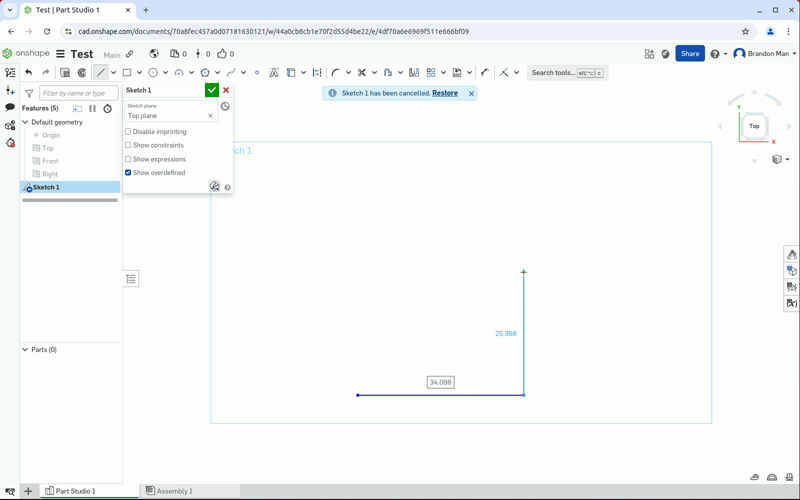
key_up(shift)
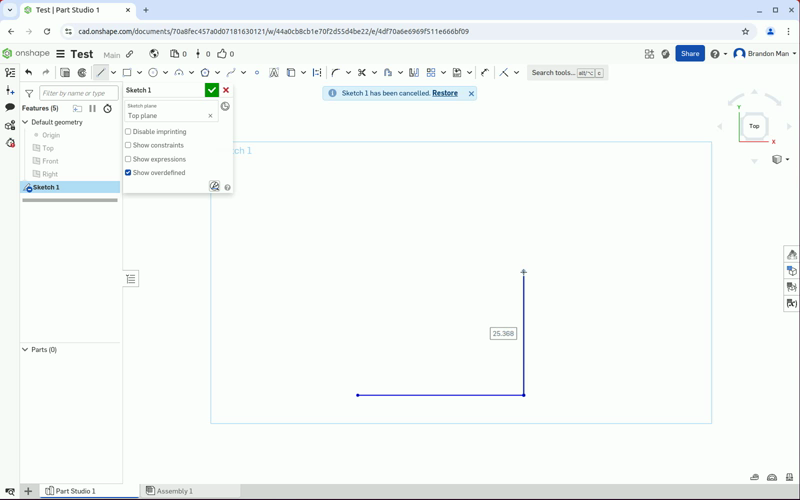
key_down(shift)
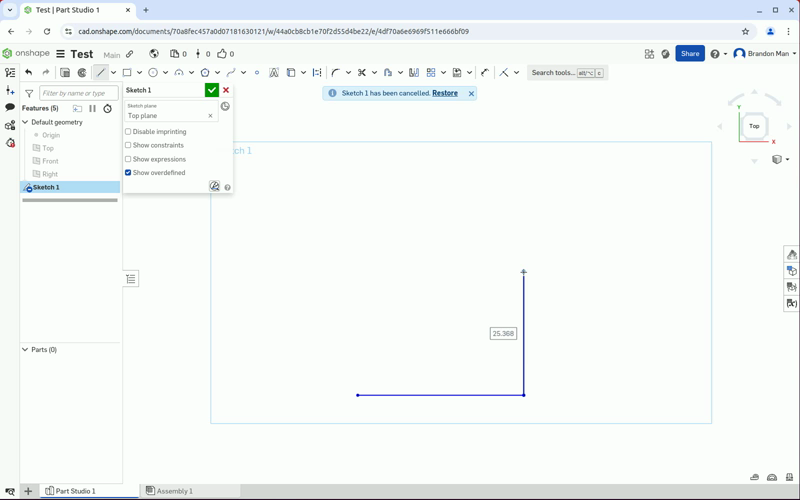
mouse_move(357, 271)
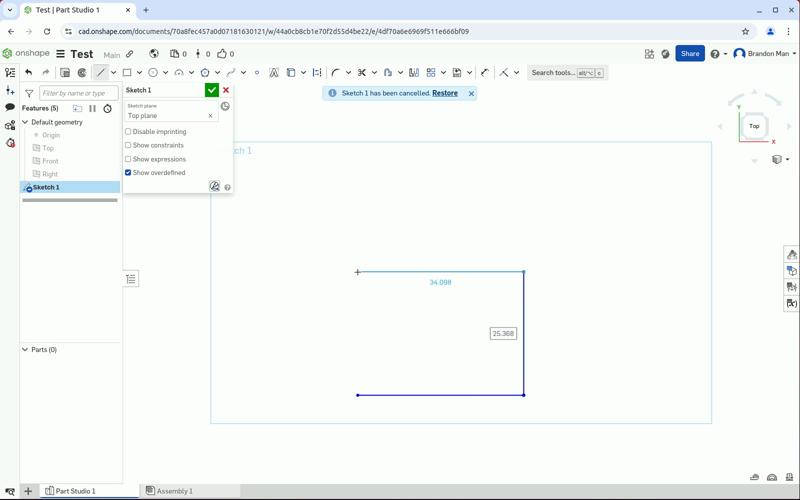
click(357, 271)
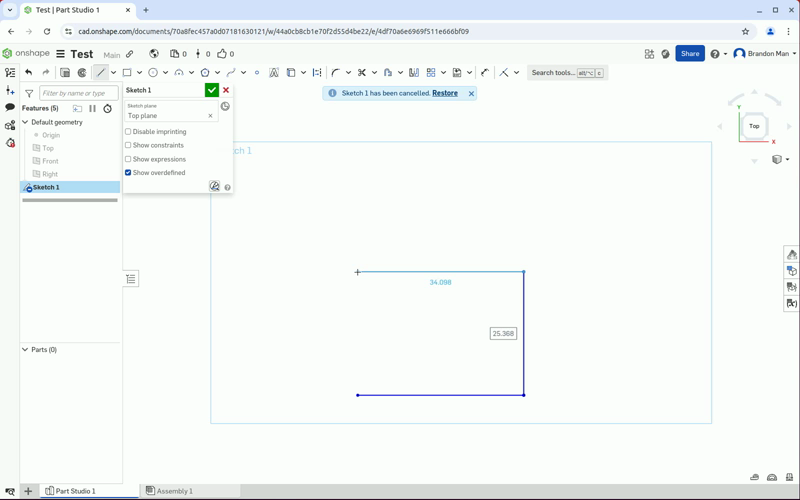
key_up(shift)
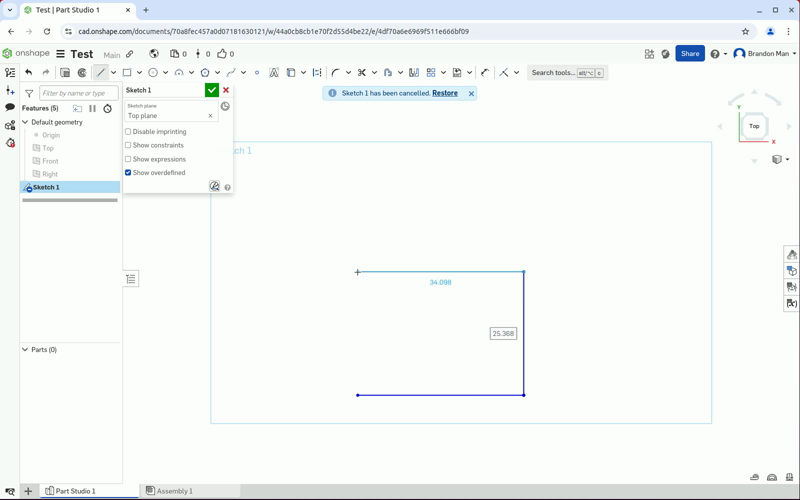
key_down(shift)
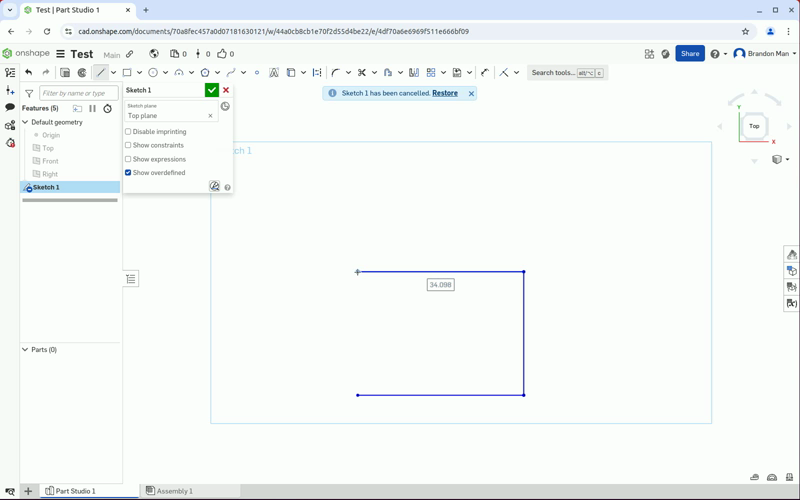
mouse_move(357, 395)
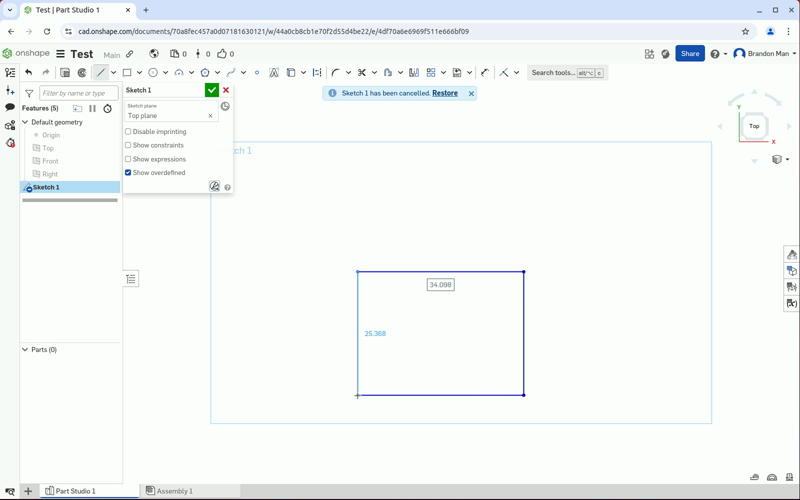
key_up(shift)
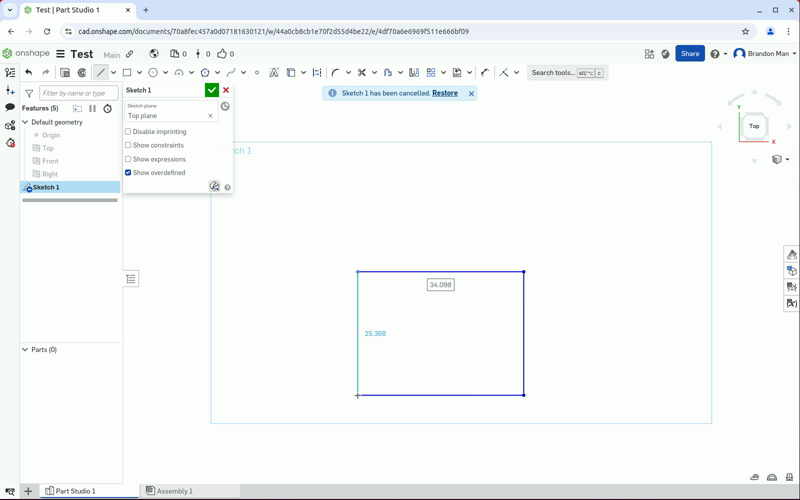
click(357, 395)
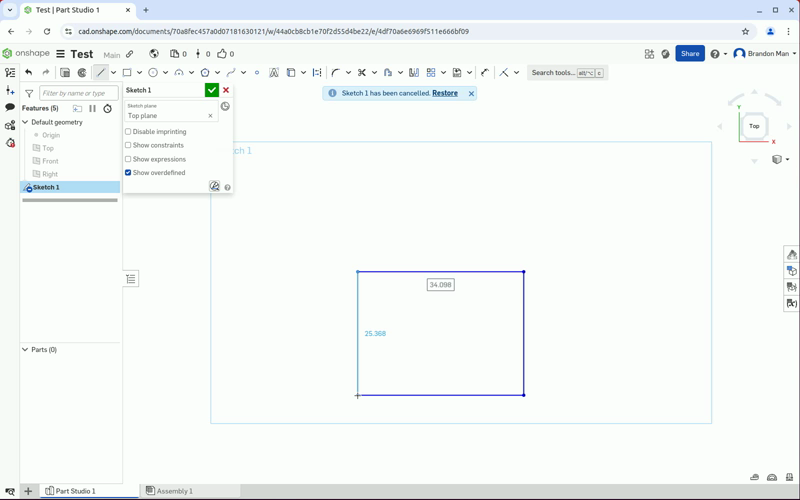
key(esc)
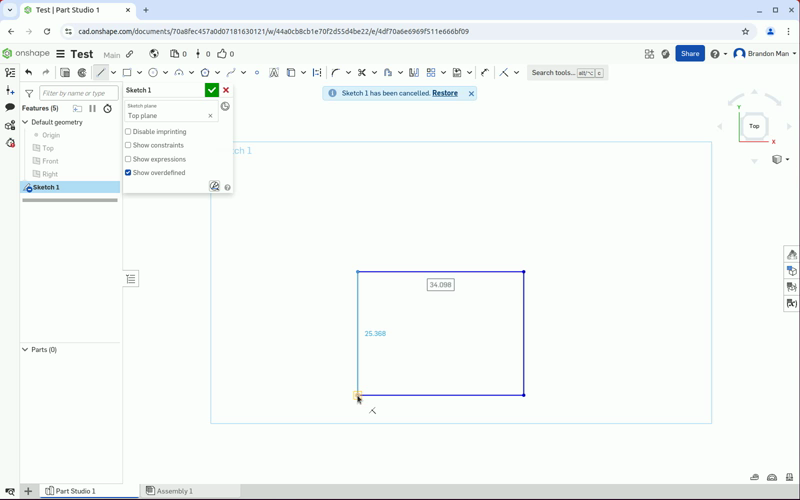
mouse_move(488, 306)
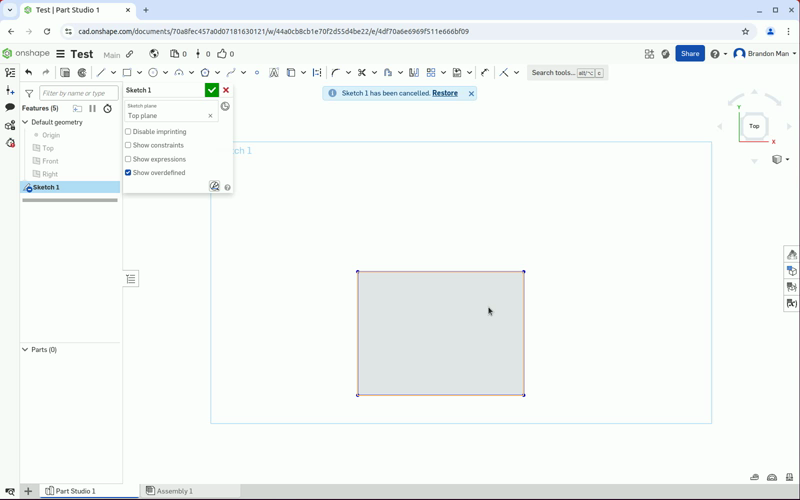
click(488, 306)
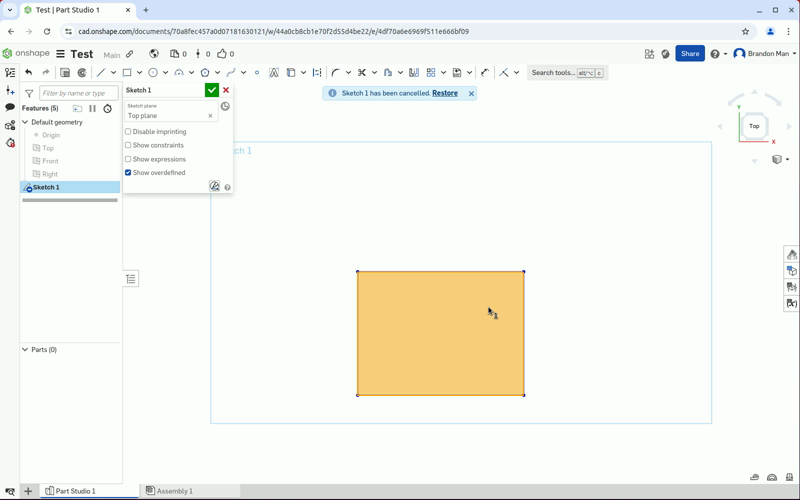
mouse_move(73, 352)
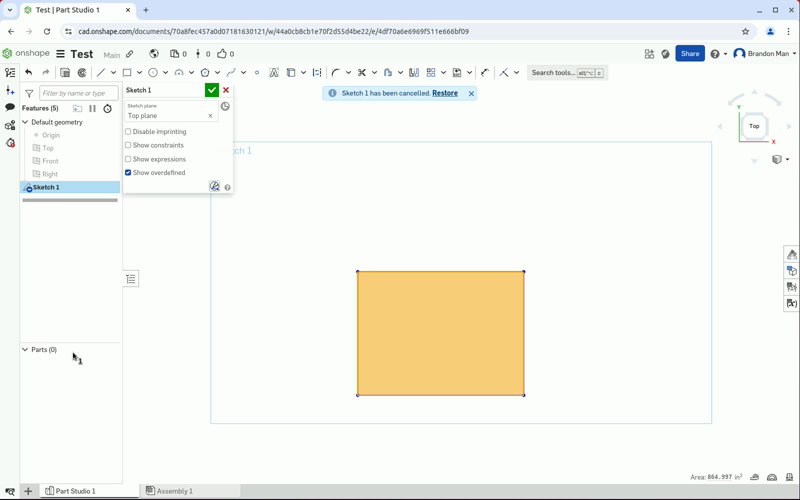
key(shift+y)
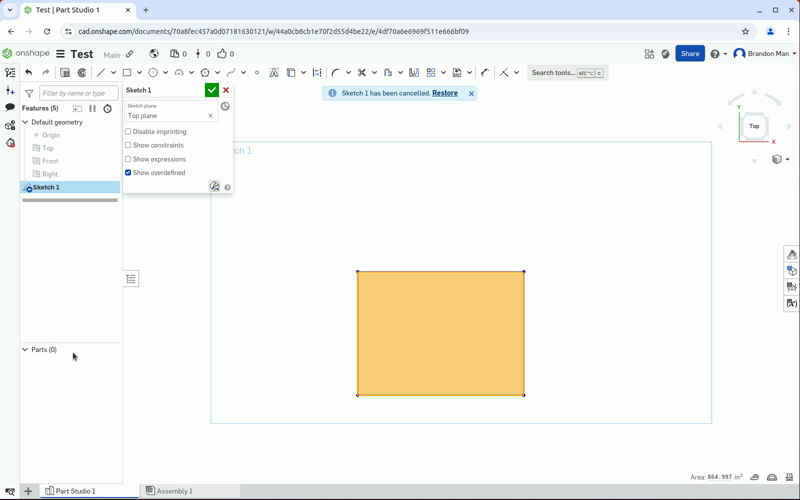
key(shift+e)
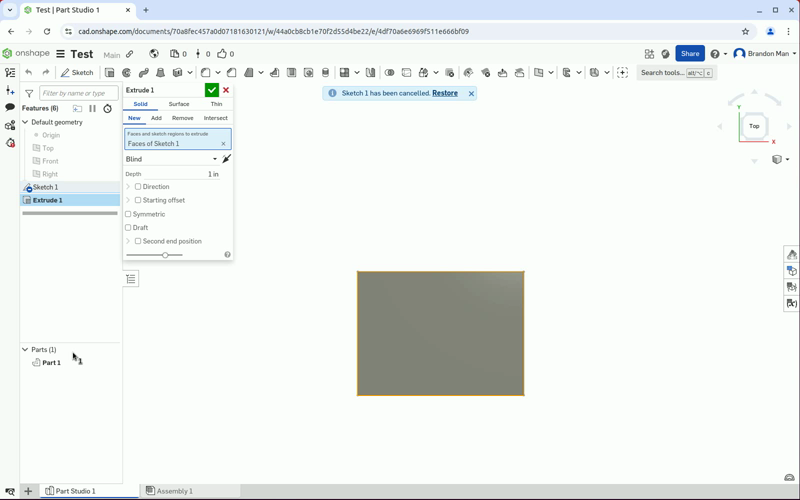
mouse_move(143, 106)
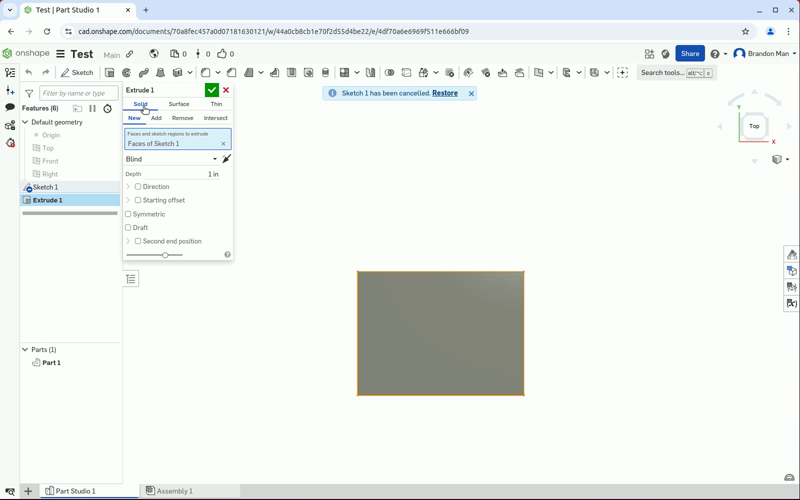
click(143, 106)
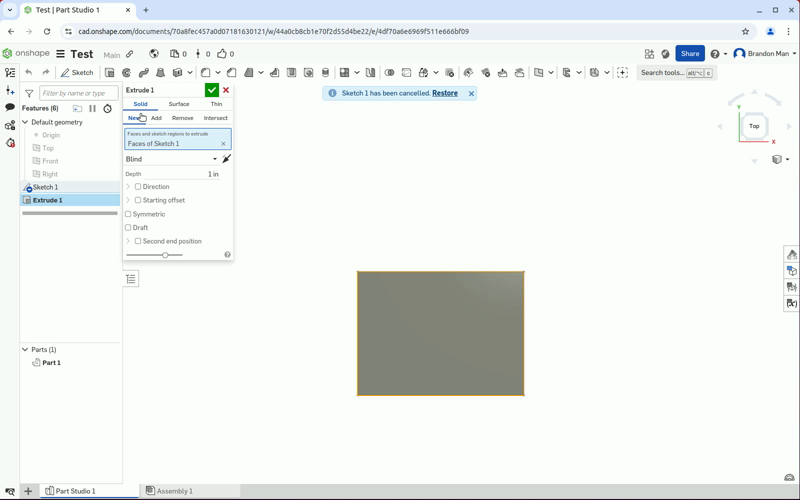
mouse_move(137, 120)
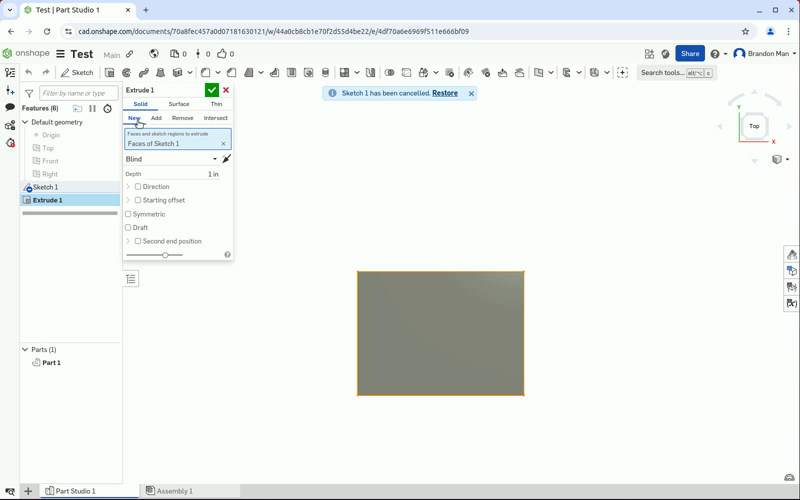
click(137, 120)
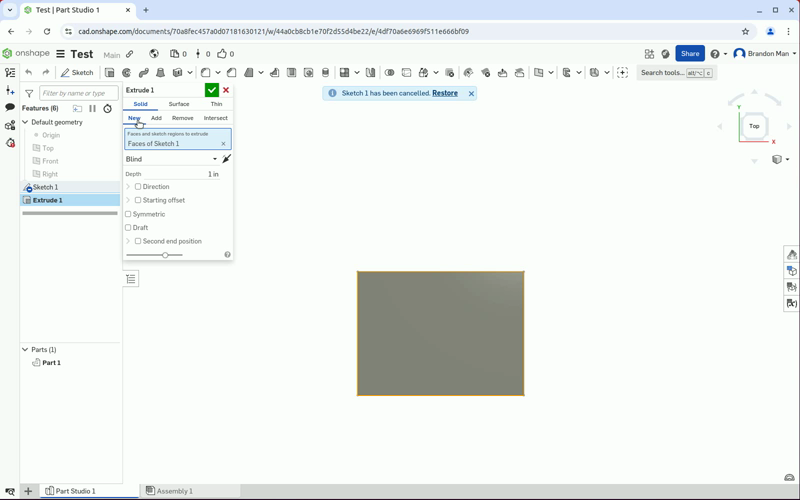
key(tab, 4)
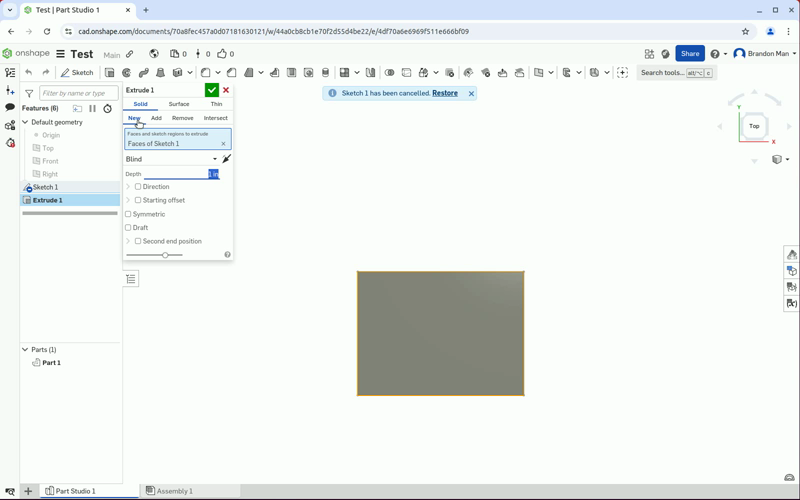
text(8.425)
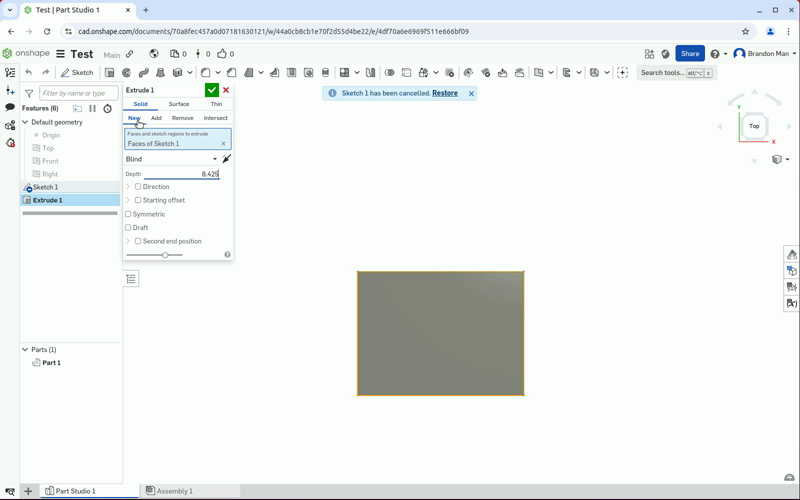
key(enter)
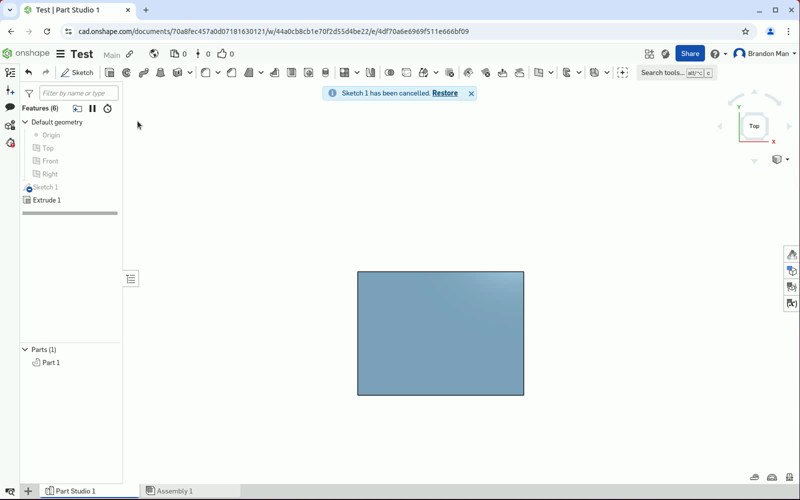
key(shift+h)
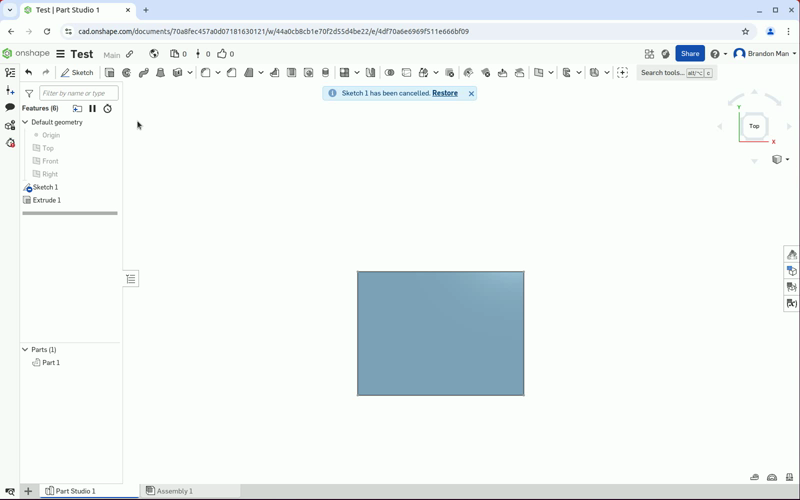
key(shift+h)
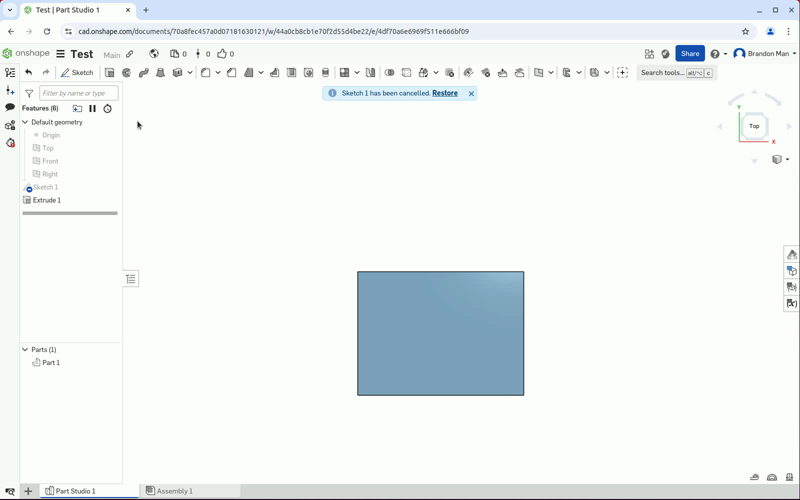
mouse_move(73, 189)
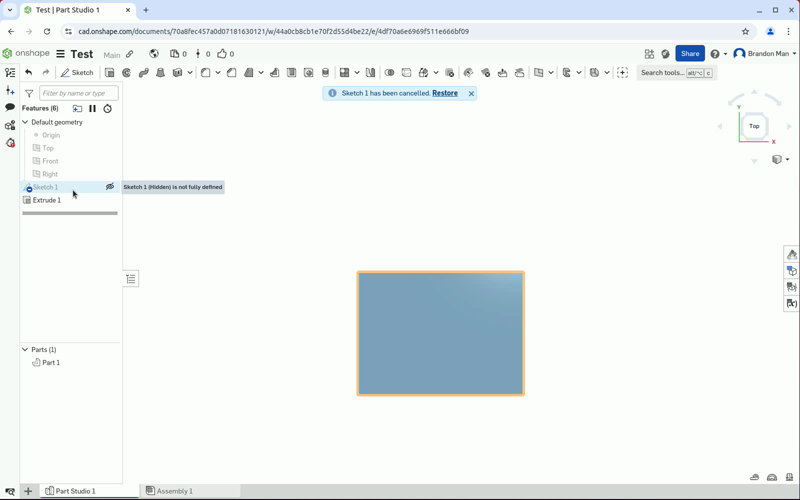
click(73, 189)
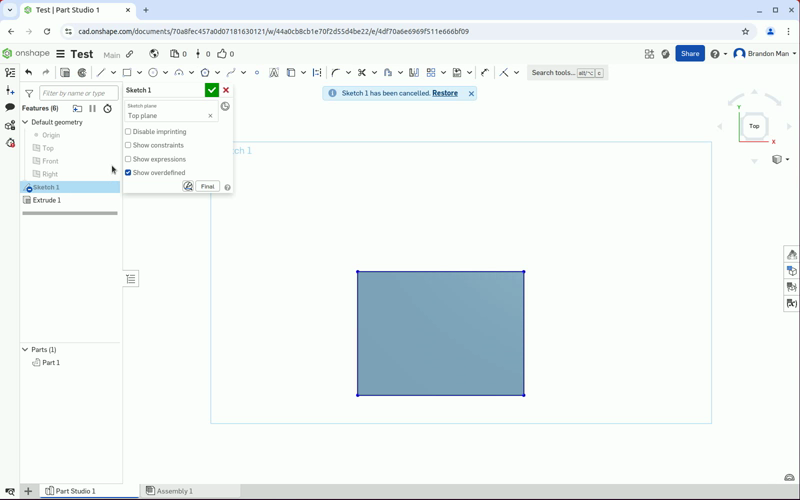
mouse_move(229, 92)
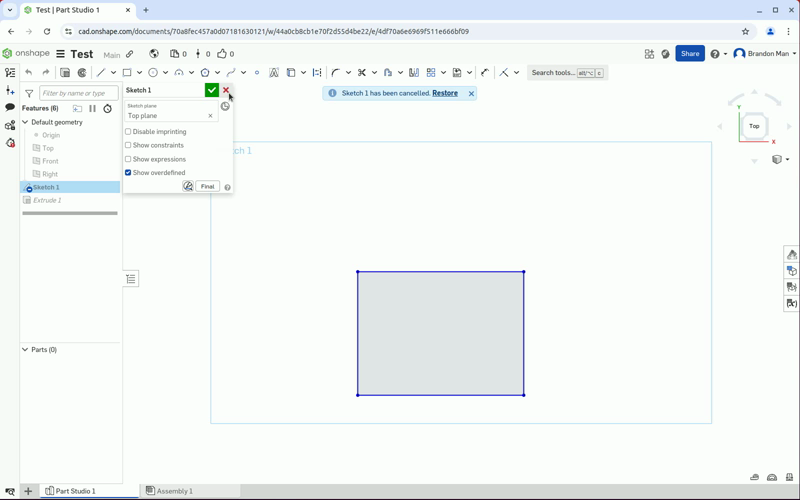
click(229, 92)
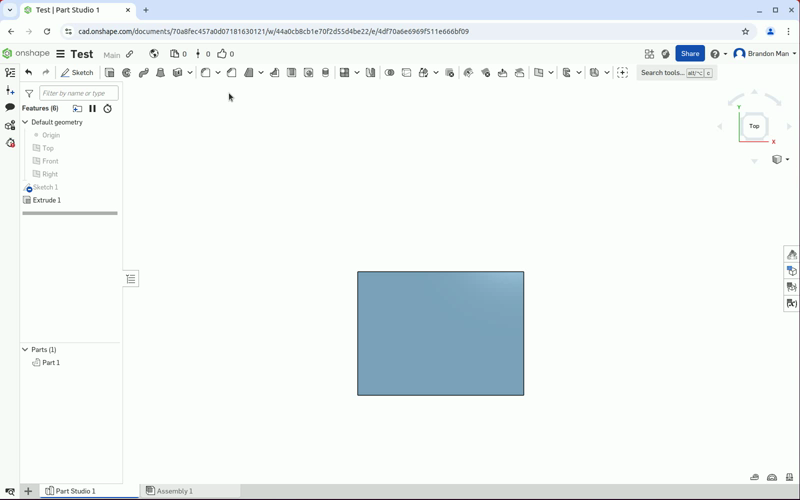
mouse_move(541, 75)
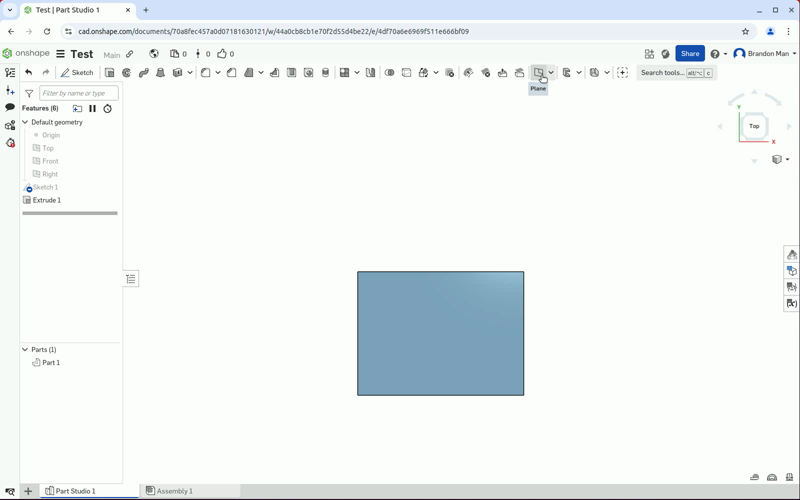
click(541, 75)
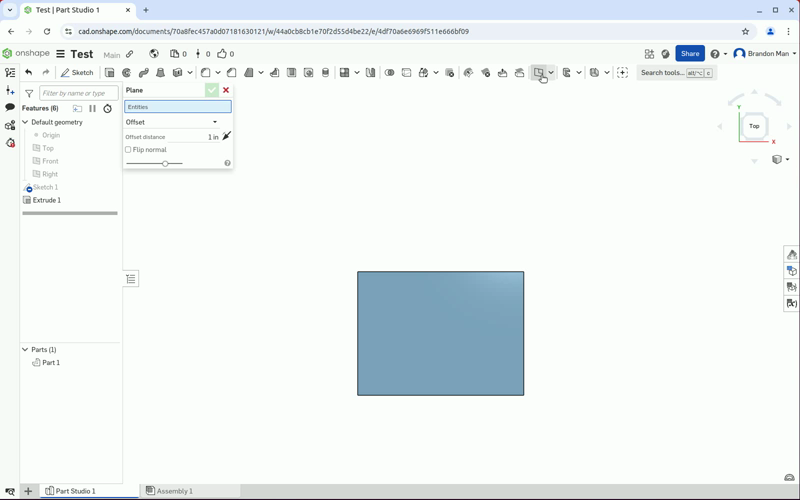
mouse_move(73, 150)
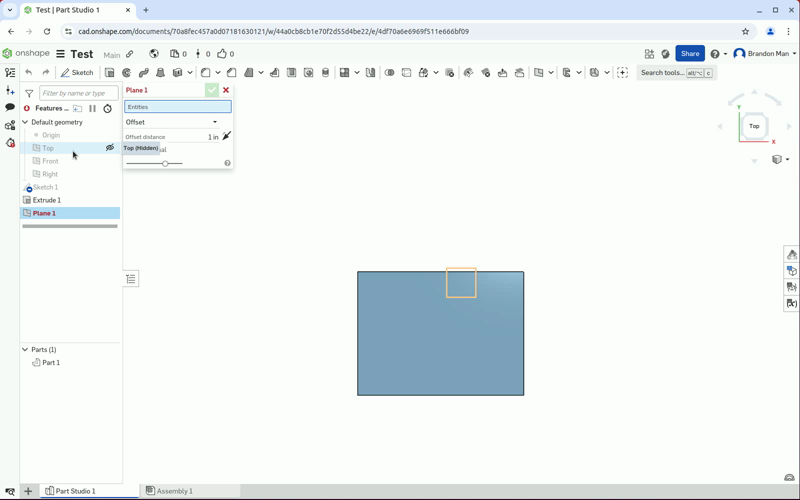
click(73, 150)
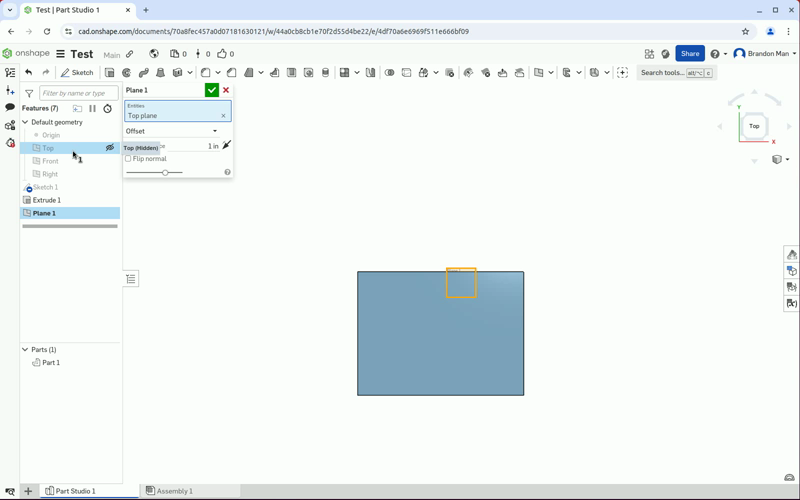
key(tab, 2)
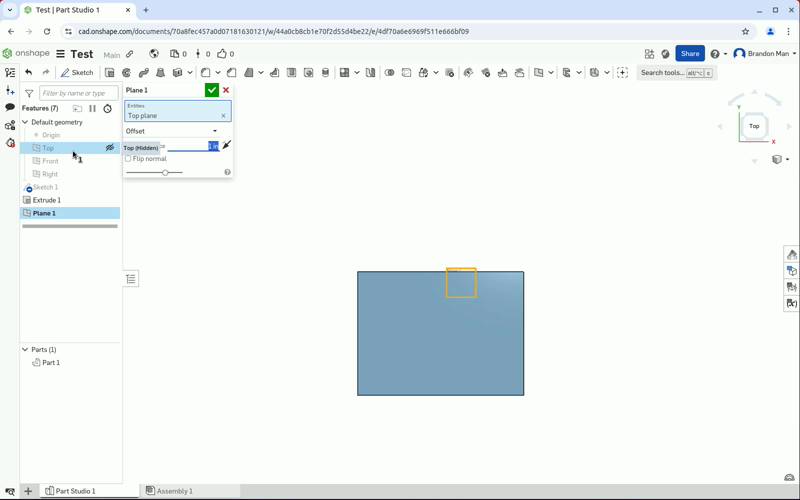
text(8.411)
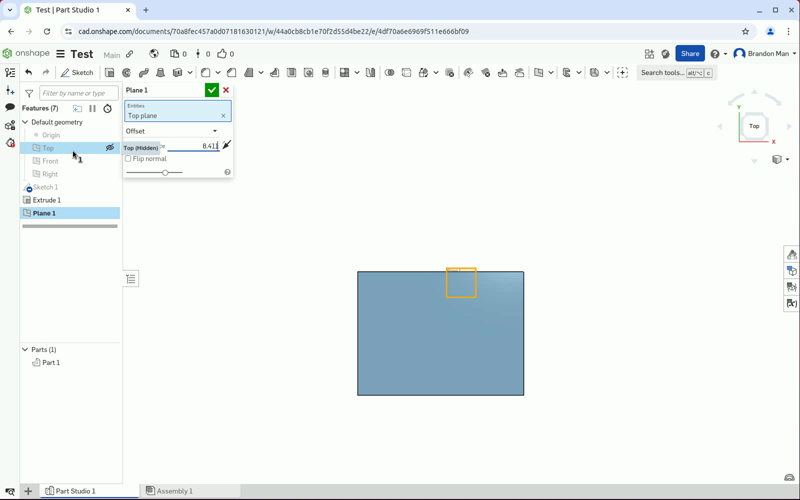
key(enter, 2)
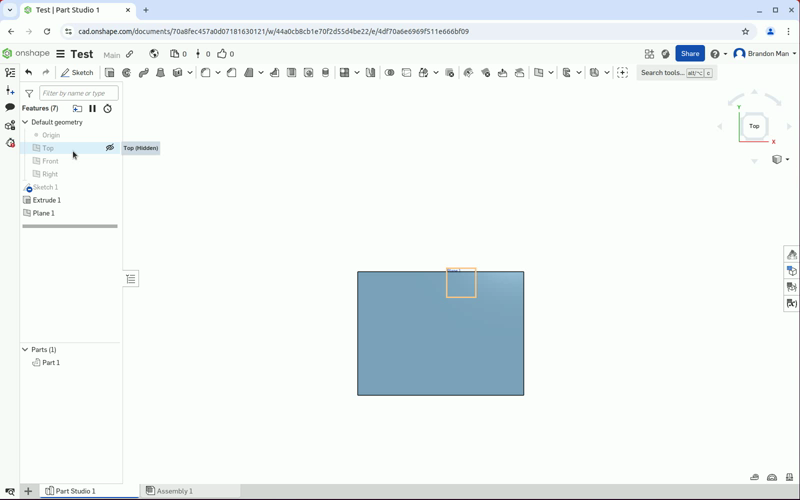
key(shift+s)
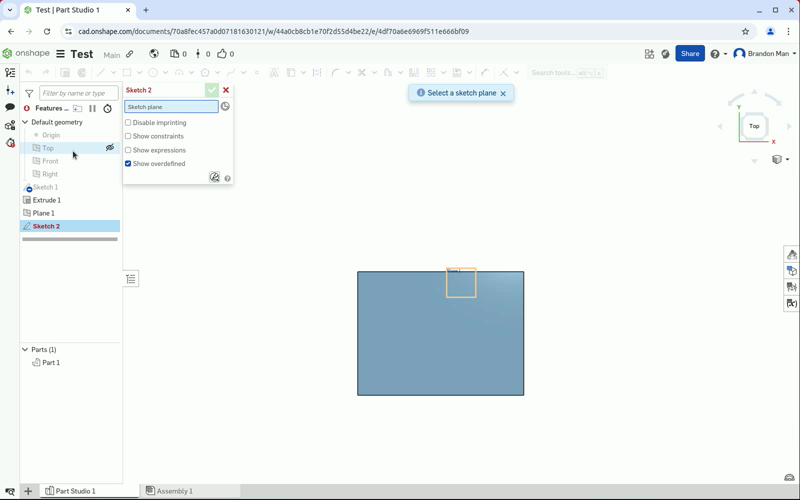
mouse_move(73, 215)
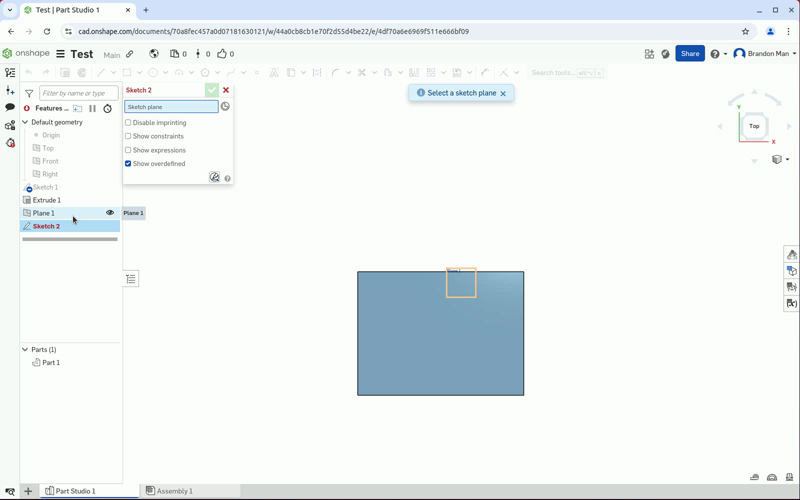
click(73, 215)
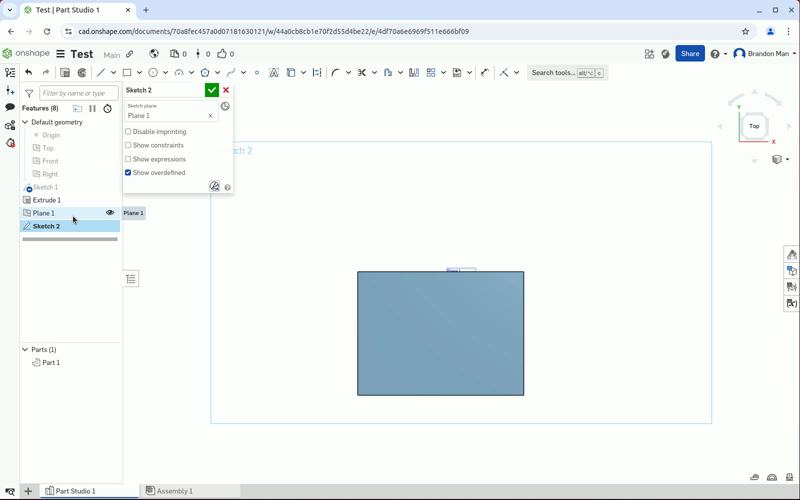
mouse_move(73, 352)
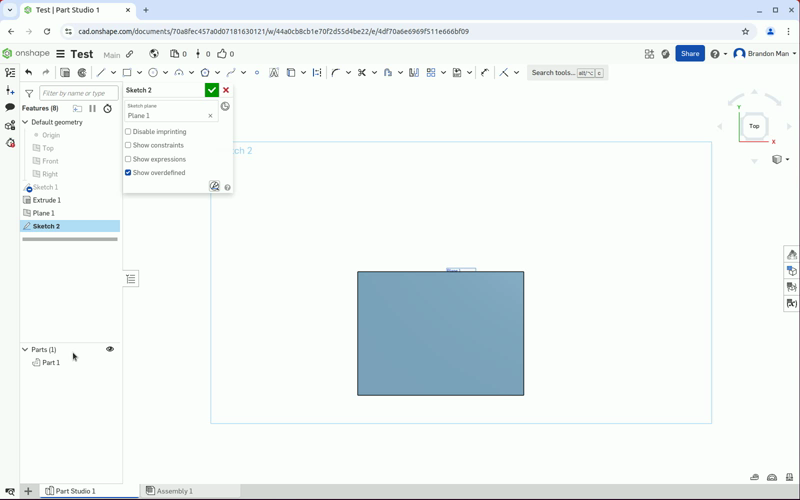
key(y)
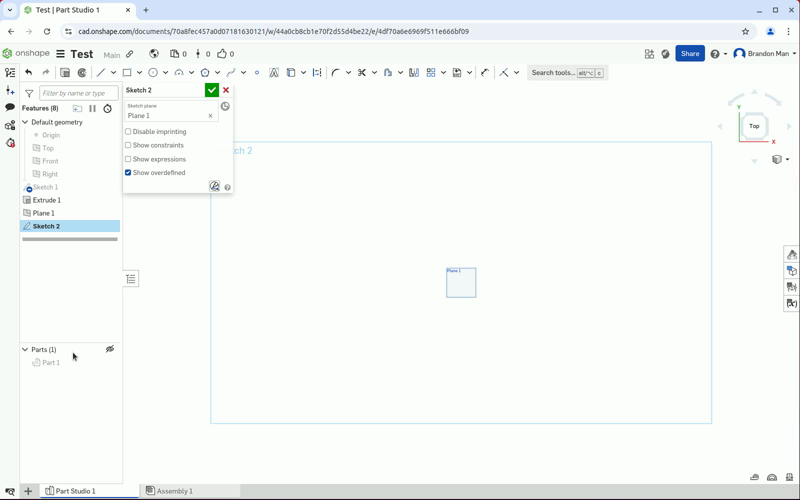
key(l)
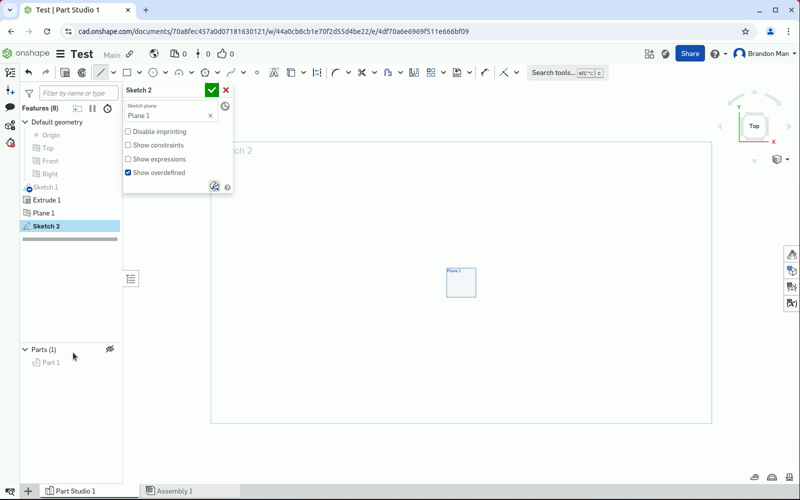
key_down(shift)
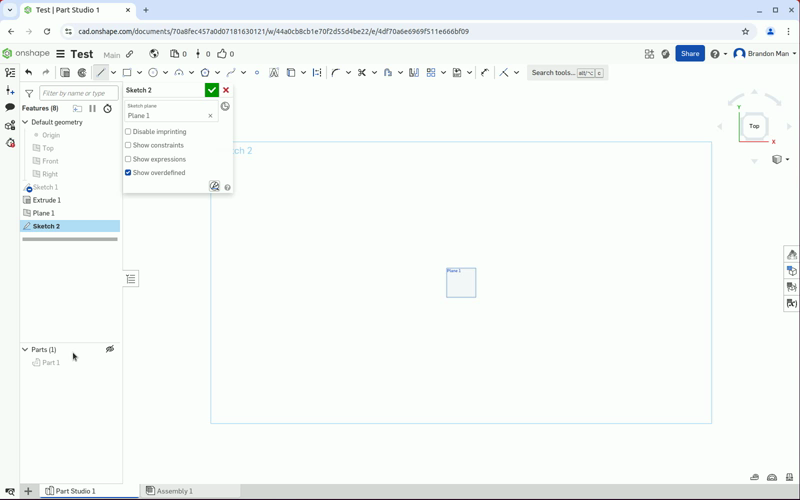
mouse_move(357, 395)
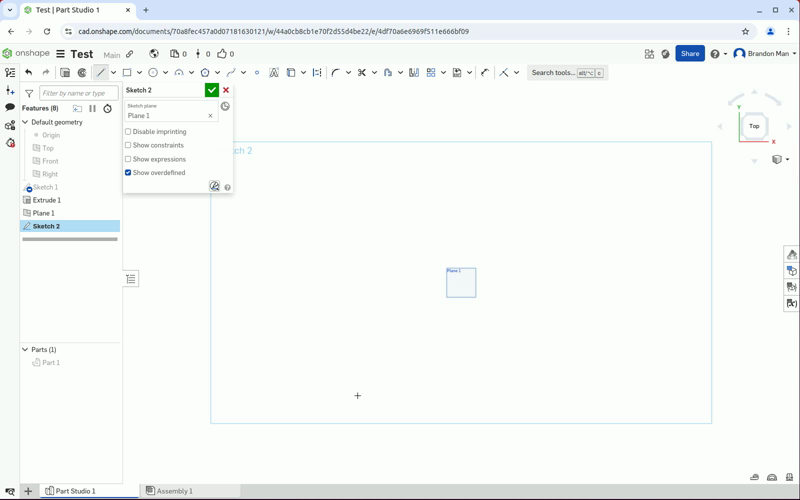
click(357, 395)
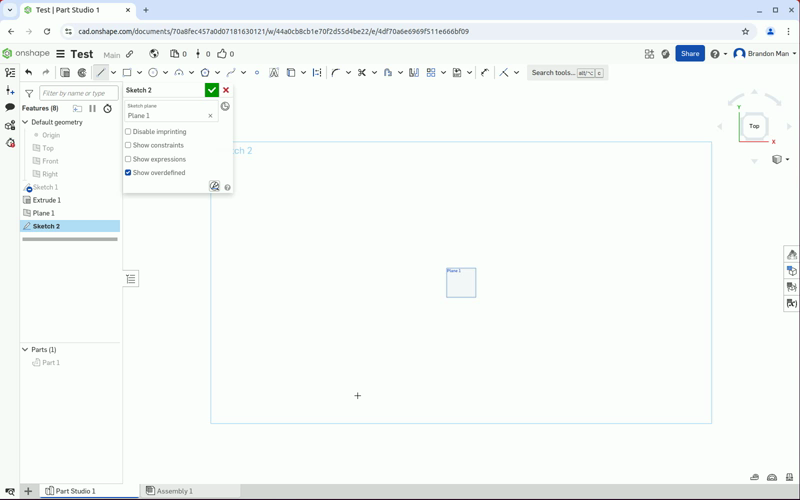
key_up(shift)
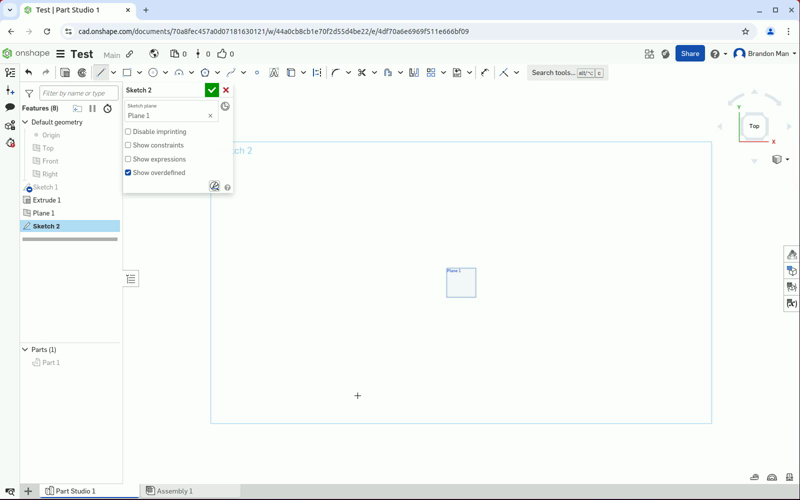
key_down(shift)
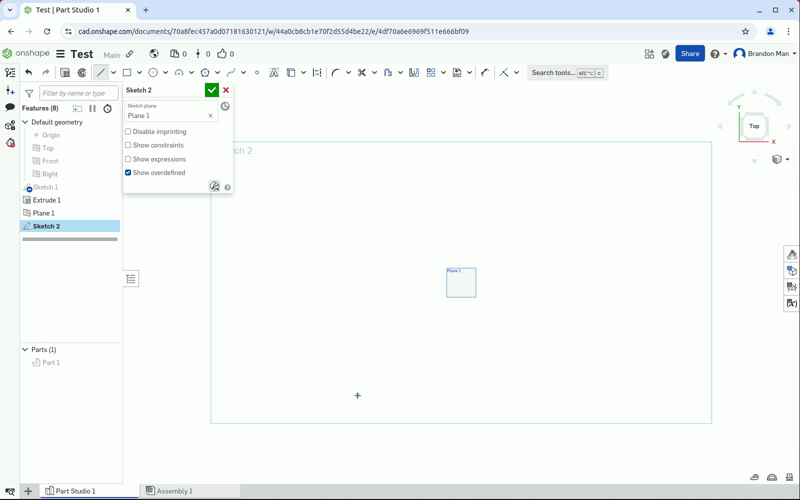
mouse_move(439, 271)
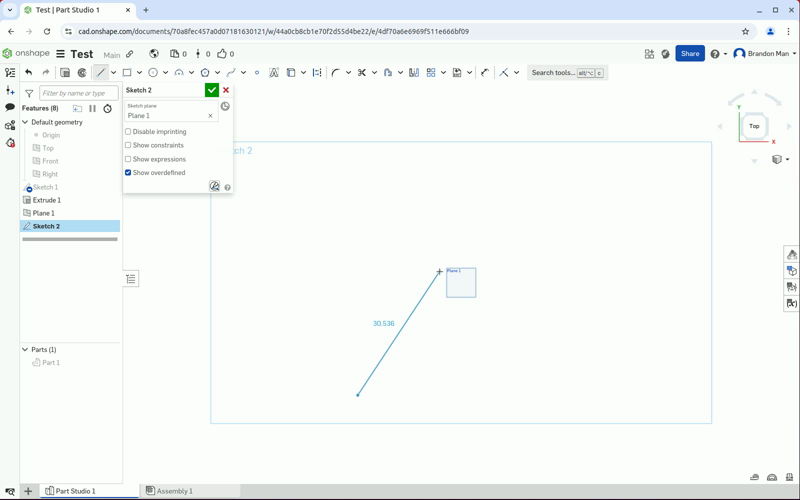
click(439, 271)
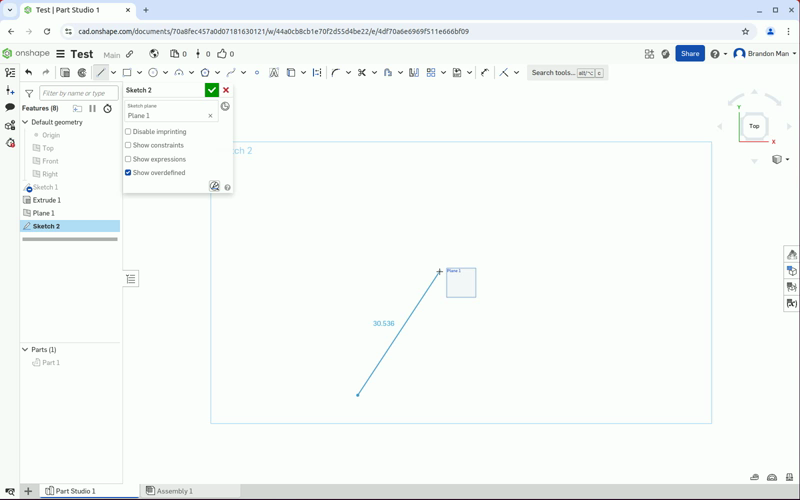
key_up(shift)
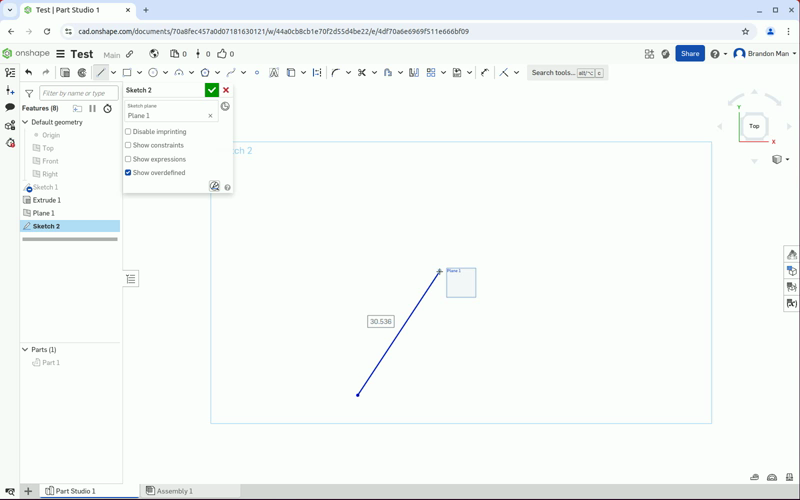
key_down(shift)
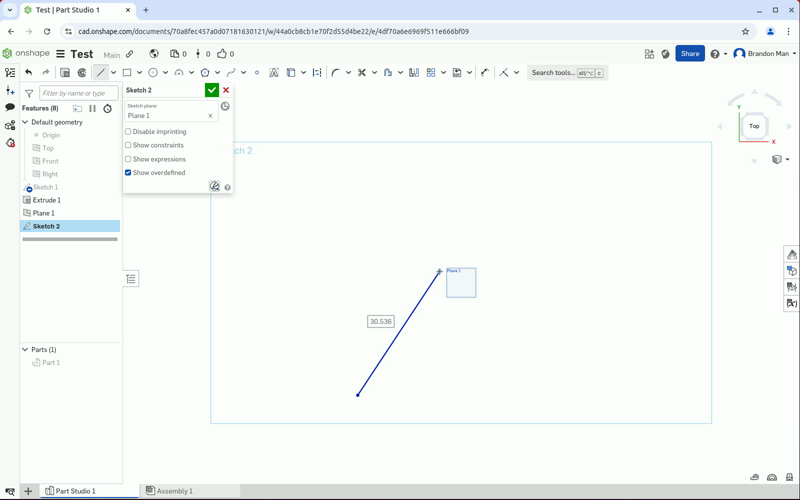
mouse_move(357, 271)
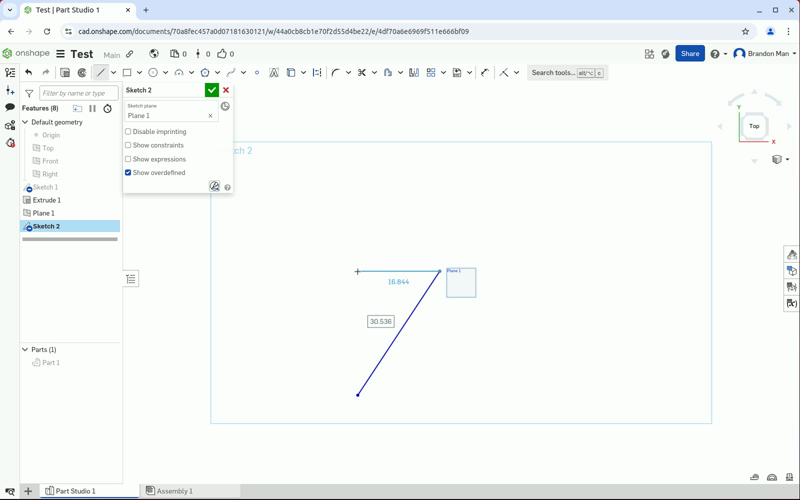
click(357, 271)
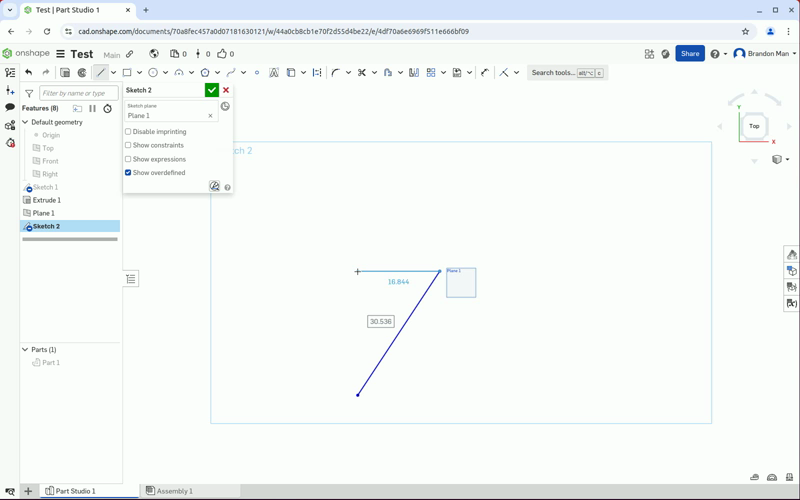
key_up(shift)
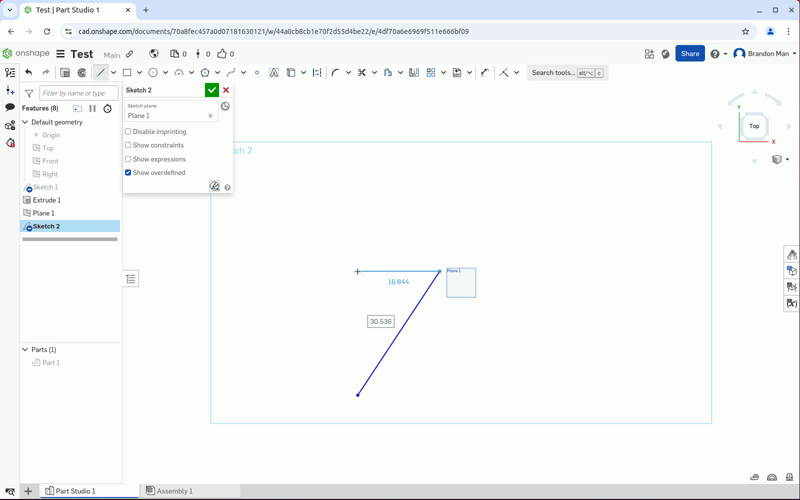
key_down(shift)
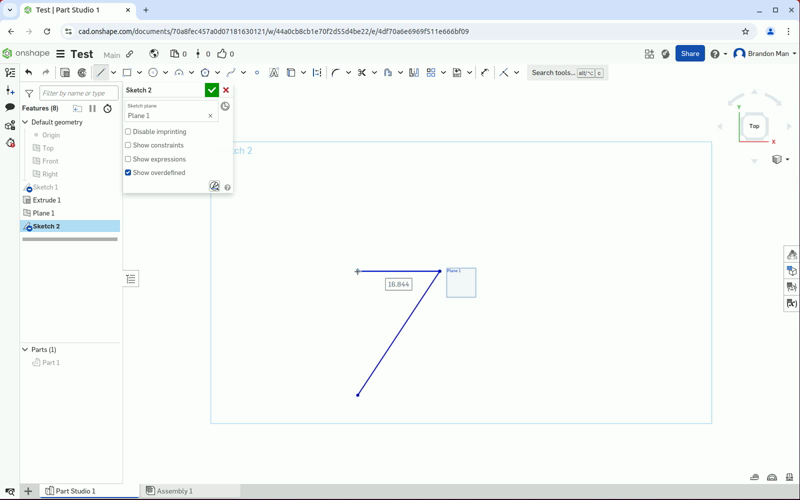
mouse_move(357, 395)
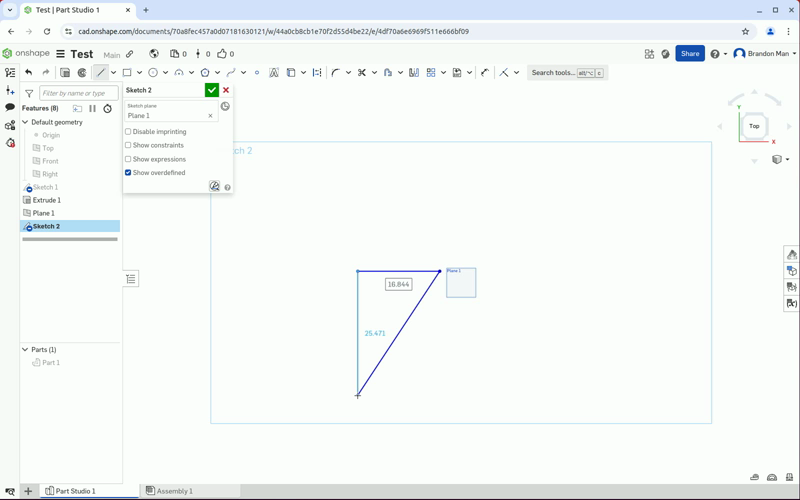
key_up(shift)
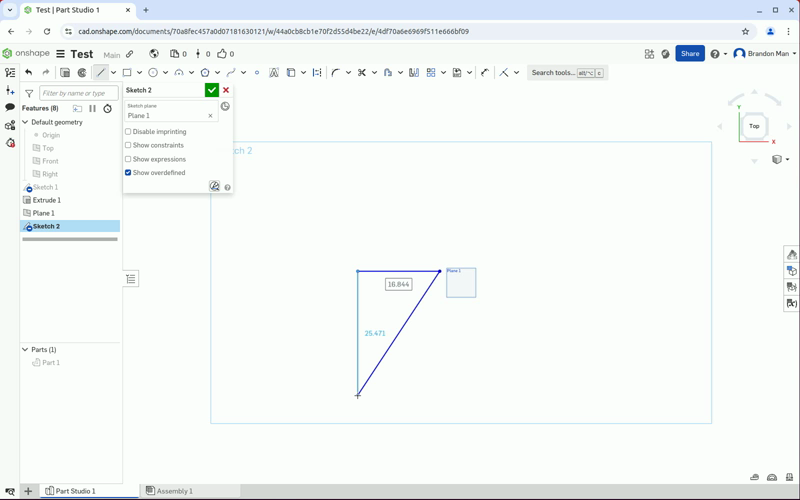
click(357, 395)
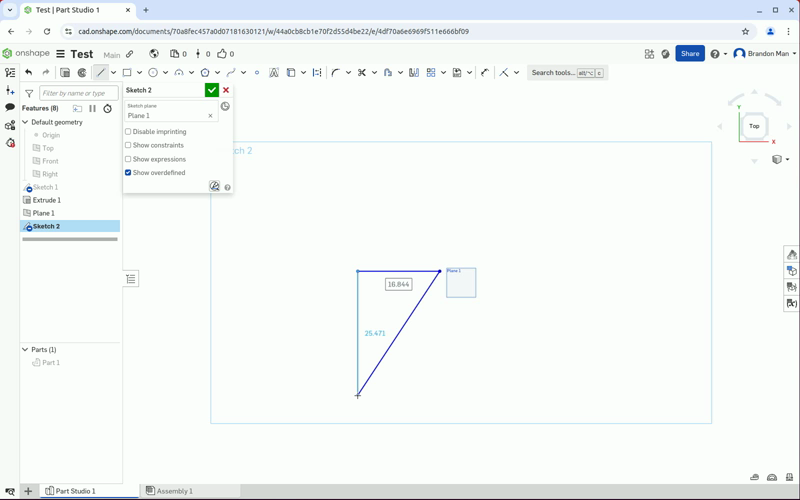
key(esc)
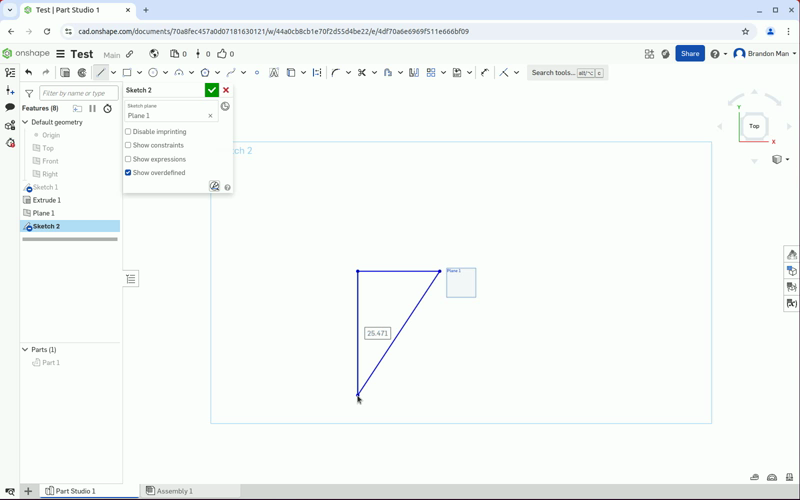
mouse_move(369, 322)
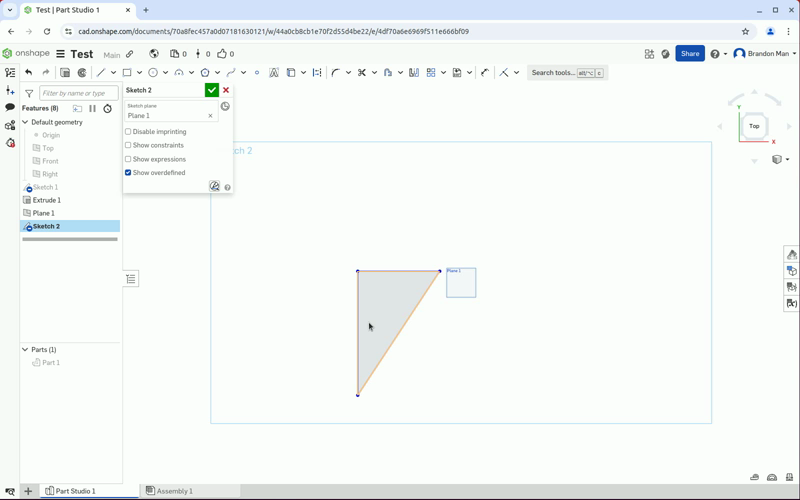
click(369, 322)
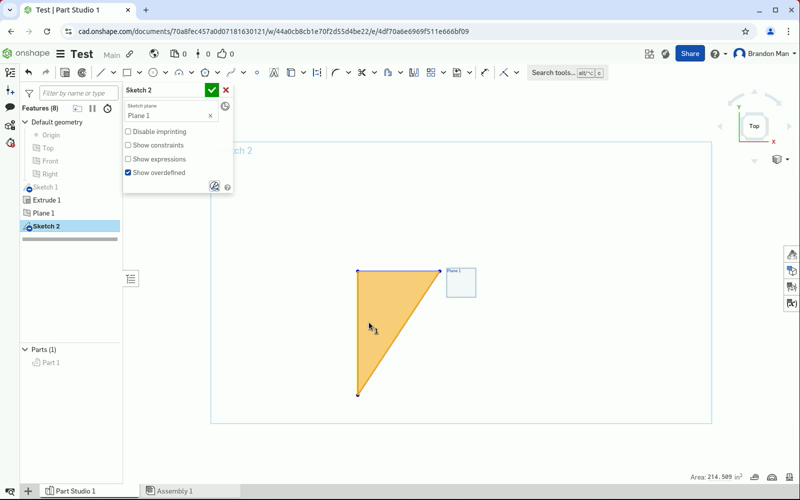
mouse_move(73, 352)
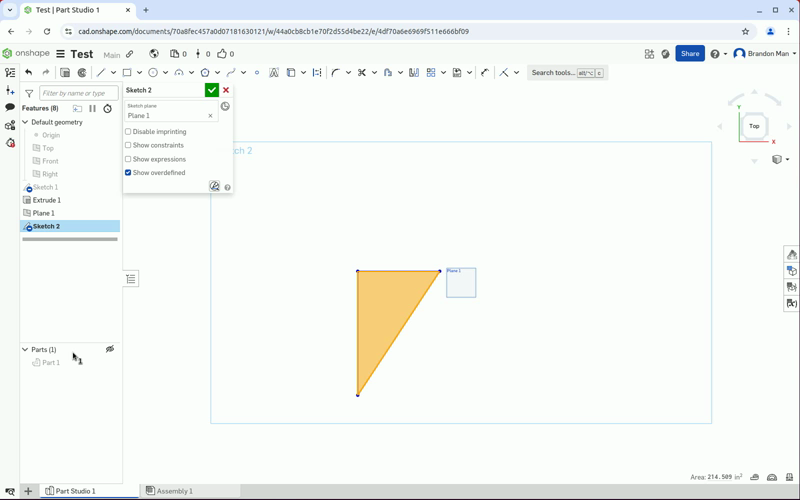
key(shift+y)
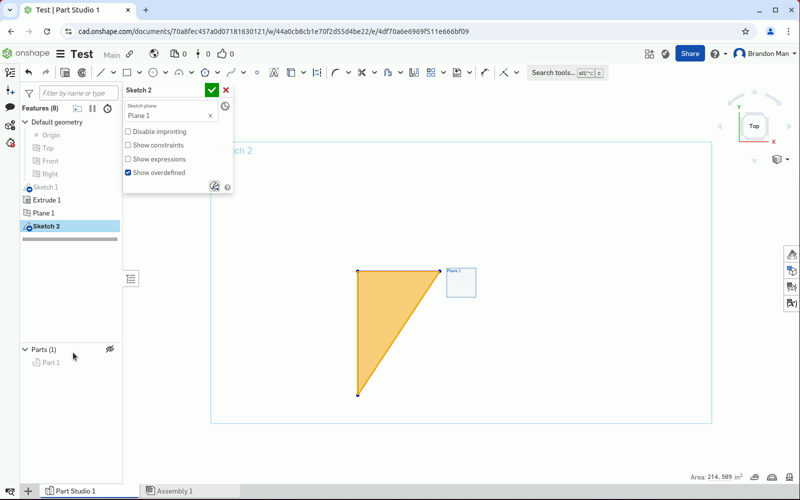
key(shift+e)
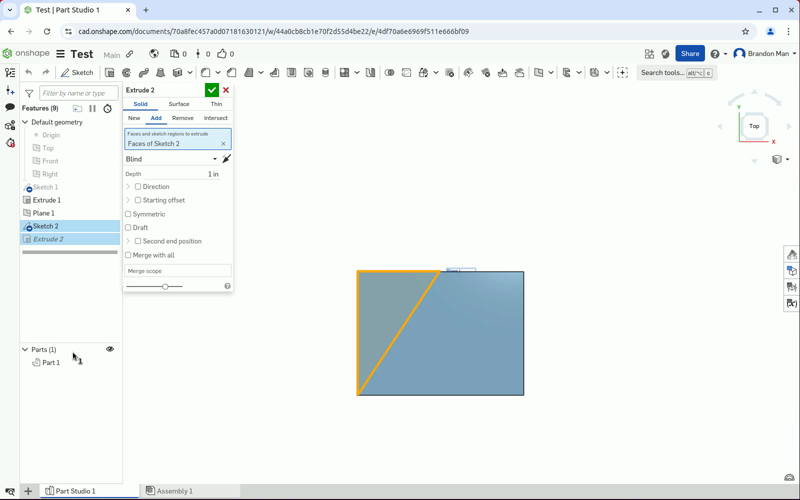
mouse_move(143, 106)
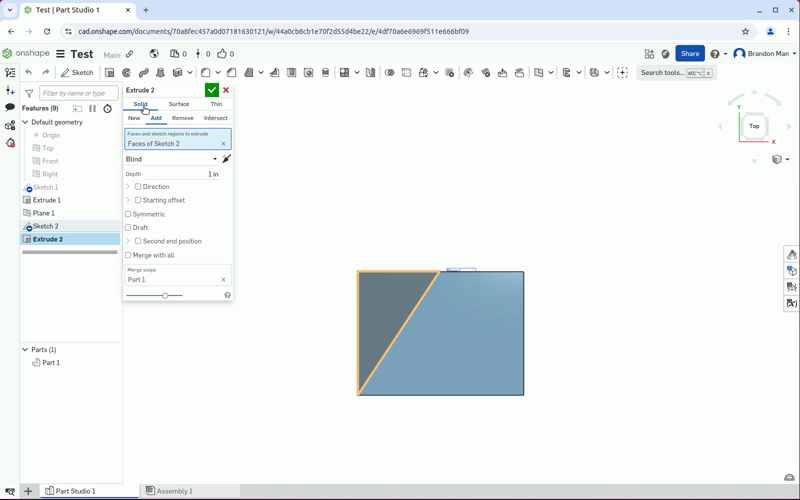
click(143, 106)
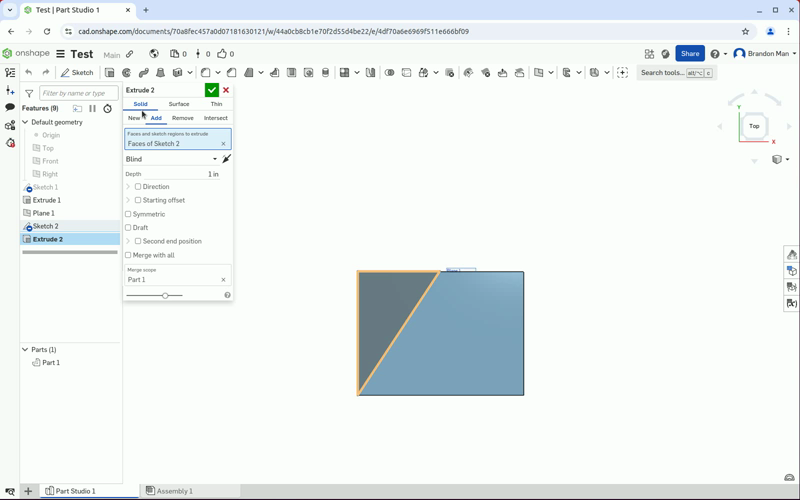
mouse_move(137, 120)
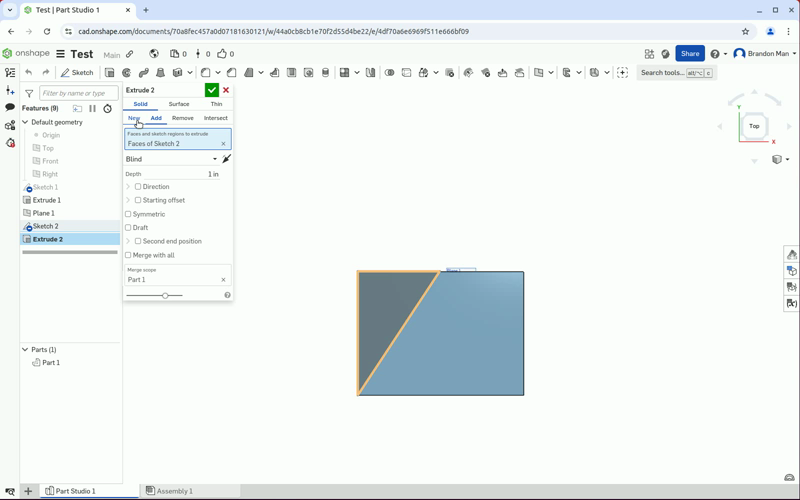
click(137, 120)
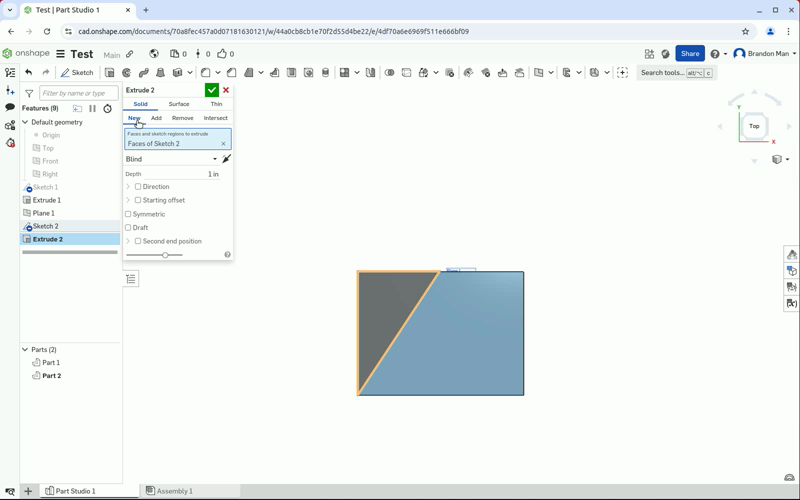
key(tab, 4)
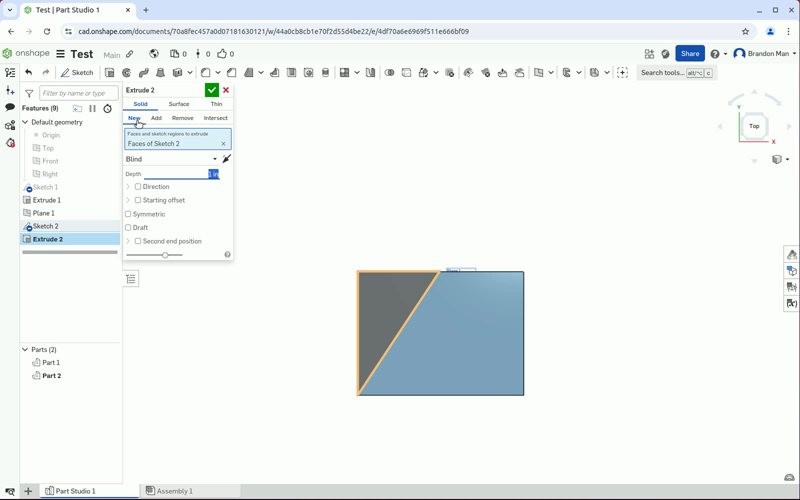
text(8.425)
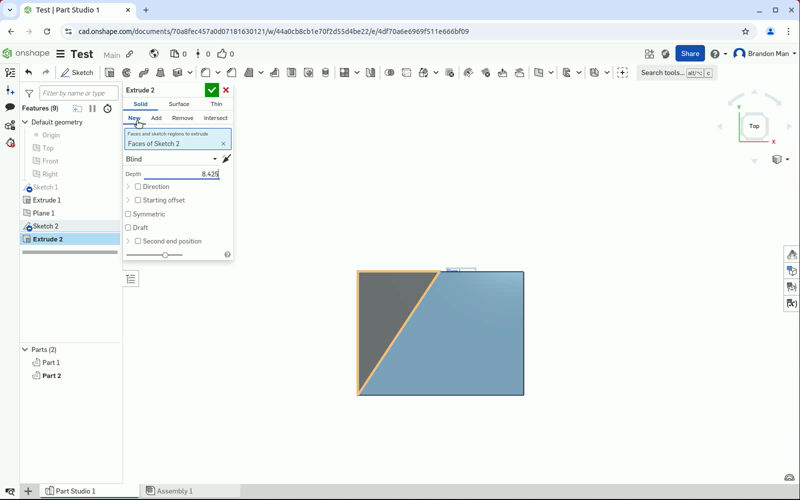
key(enter)
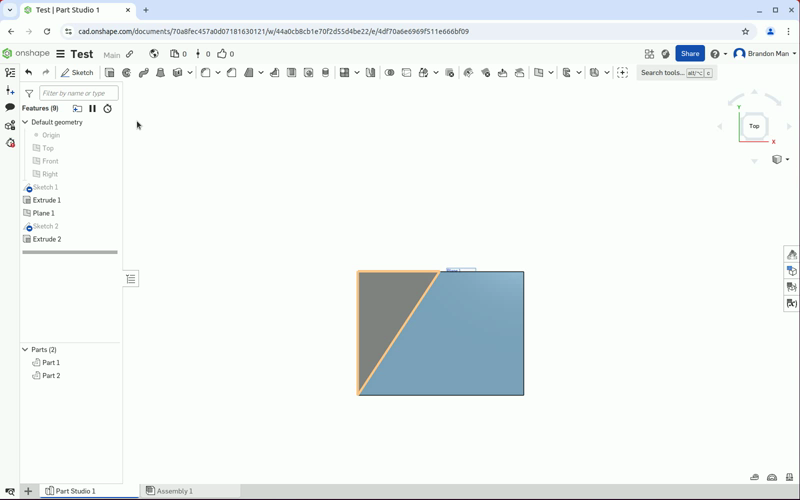
key(shift+h)
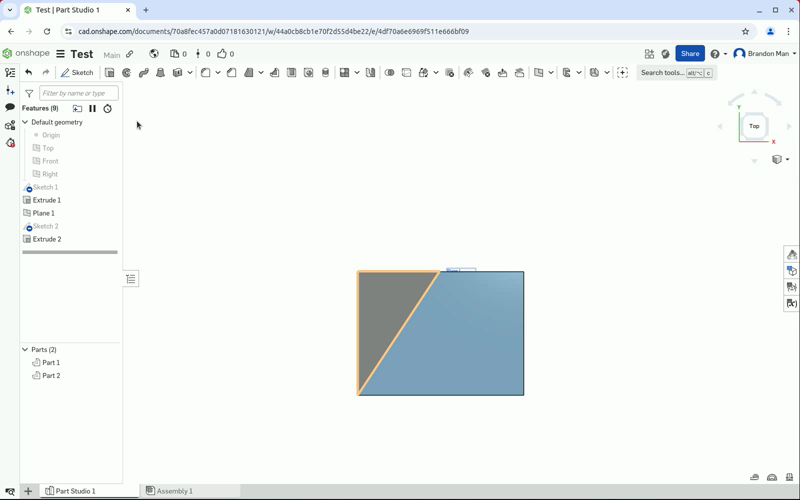
key(shift+h)
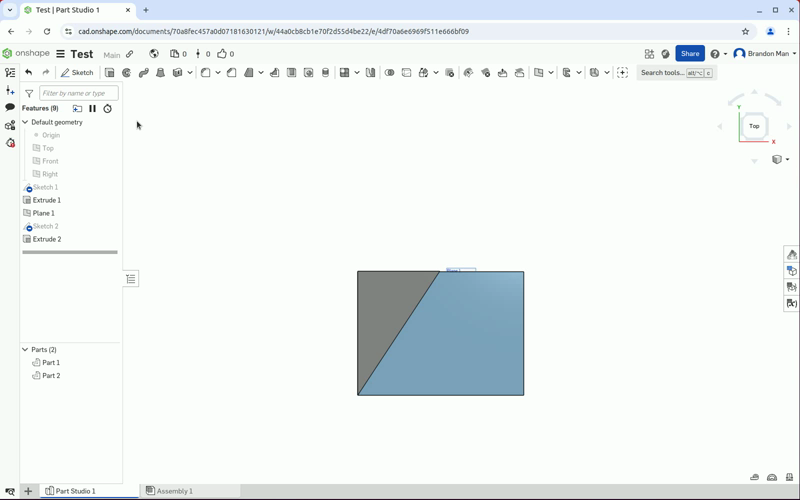
mouse_move(73, 189)
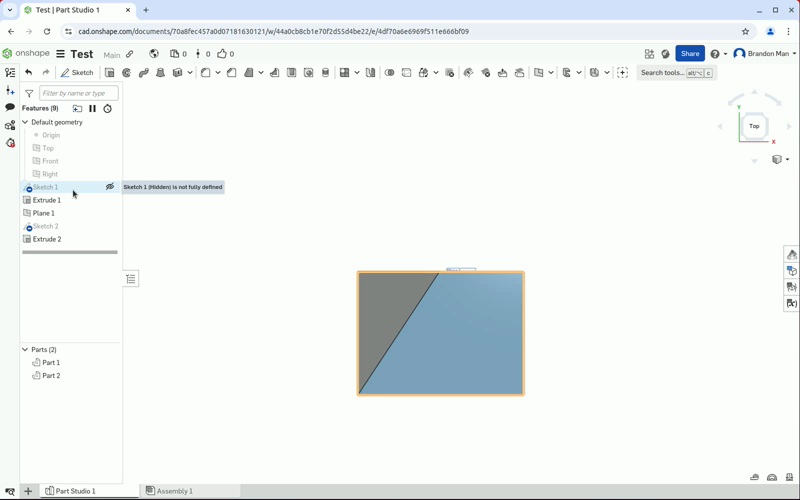
click(73, 189)
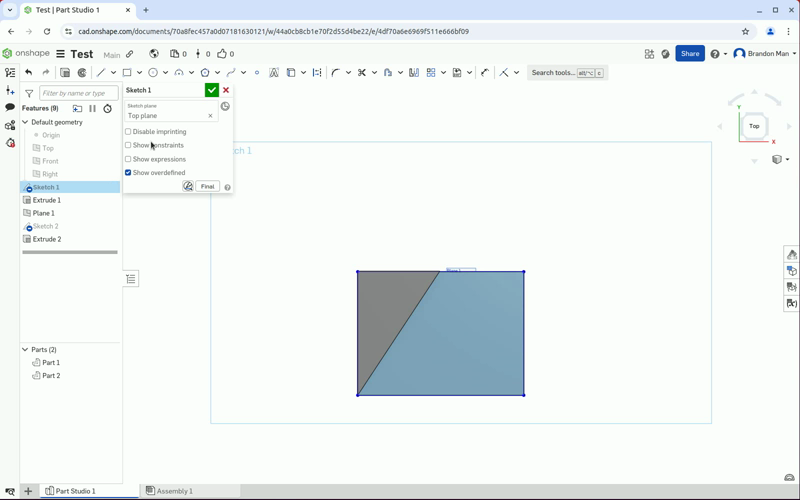
mouse_move(229, 92)
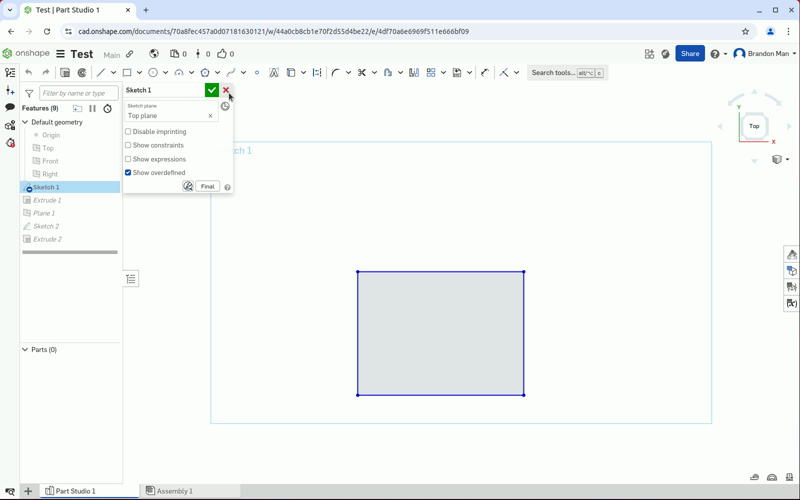
click(229, 92)
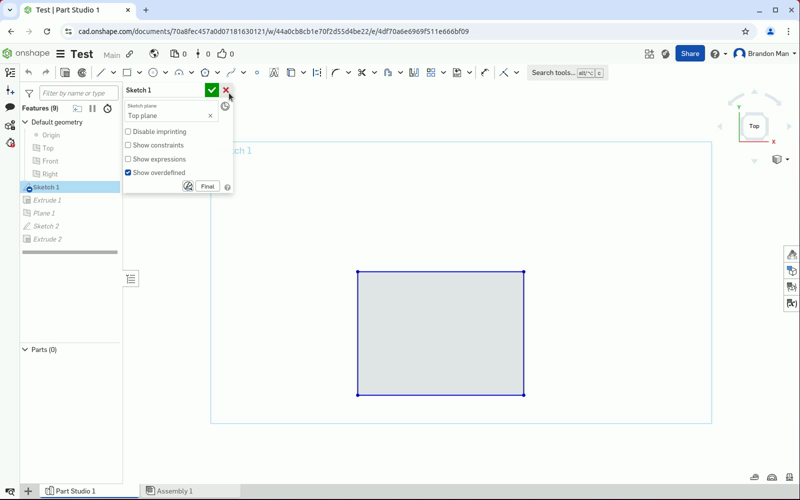
key(shift+s)
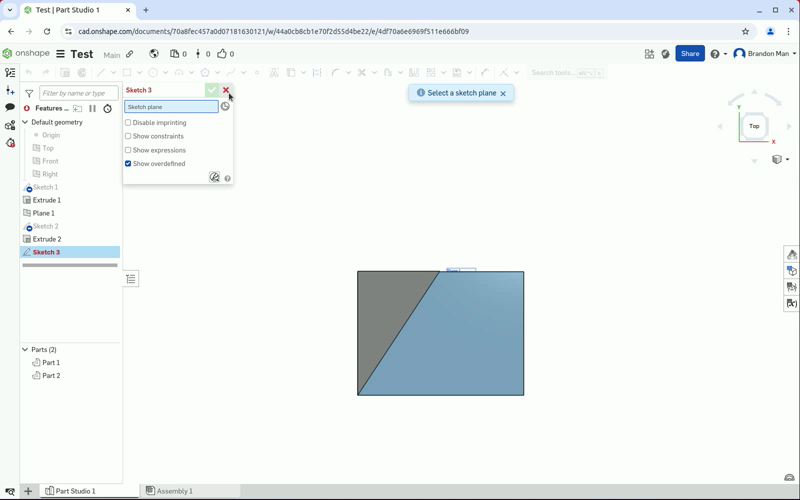
mouse_move(73, 215)
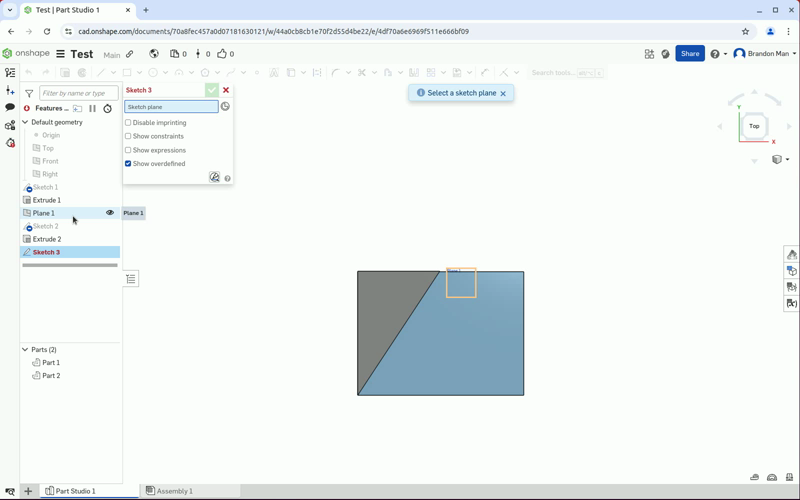
click(73, 215)
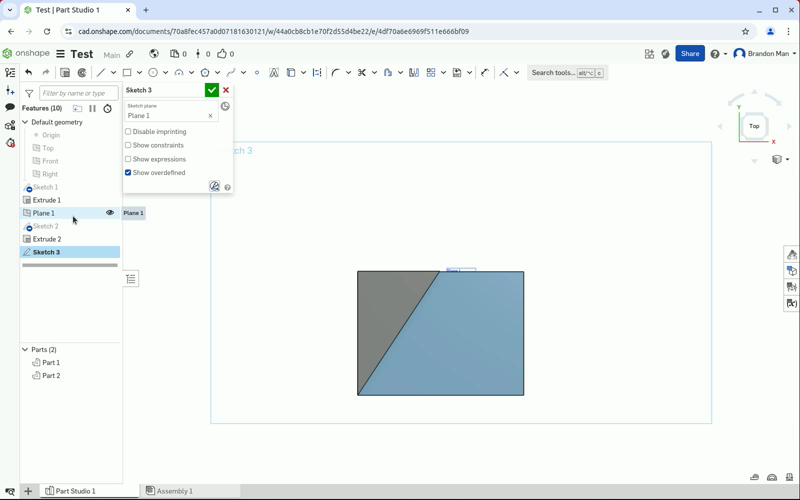
mouse_move(73, 352)
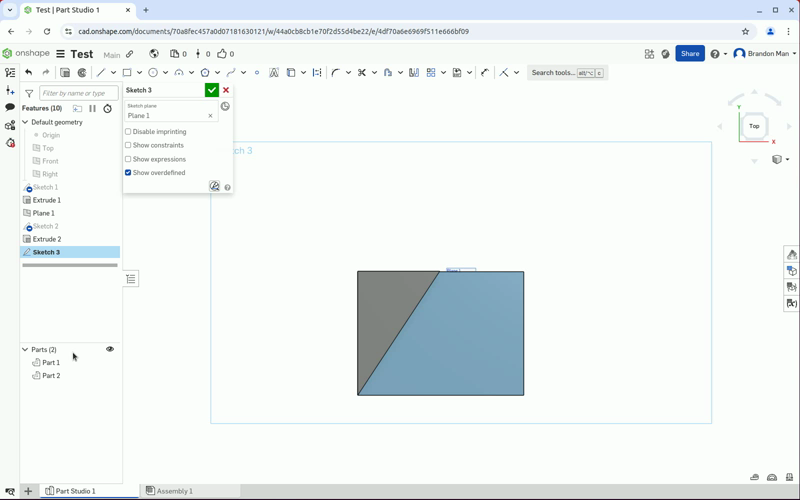
key(y)
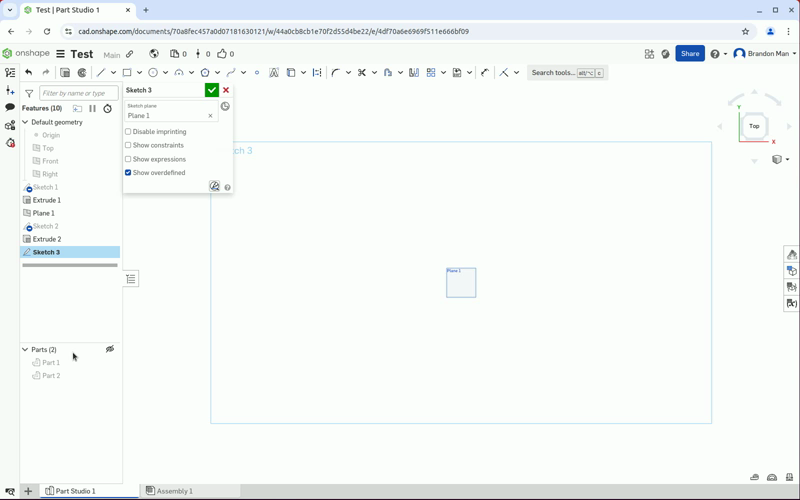
key(l)
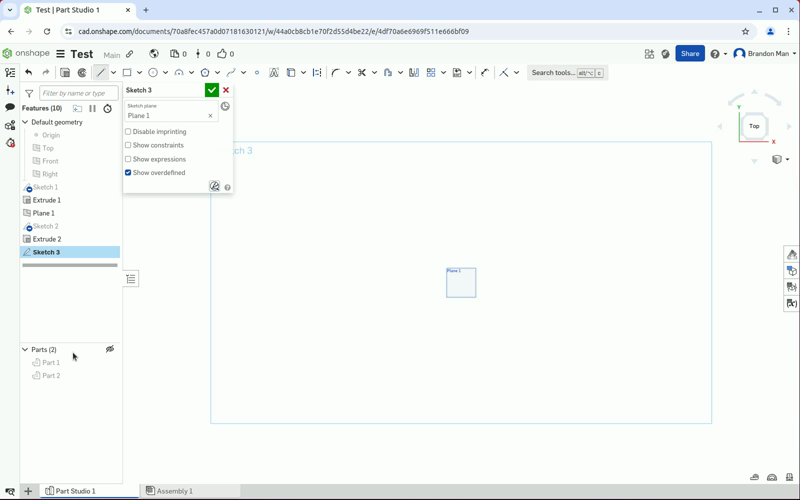
key_down(shift)
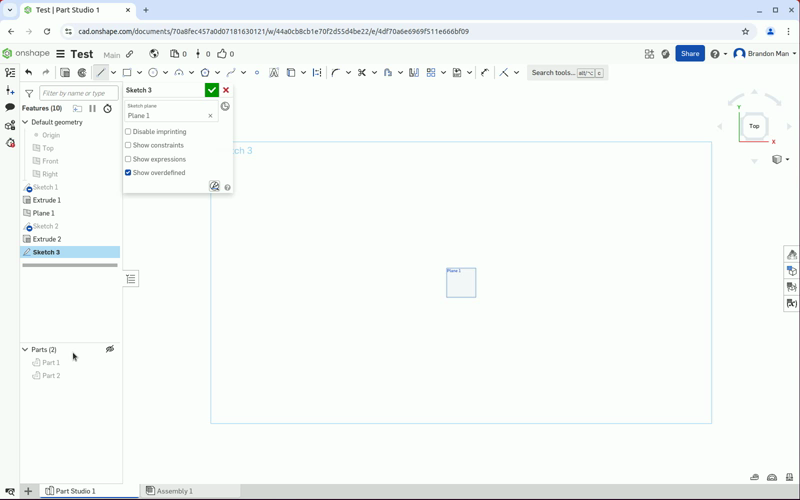
mouse_move(481, 395)
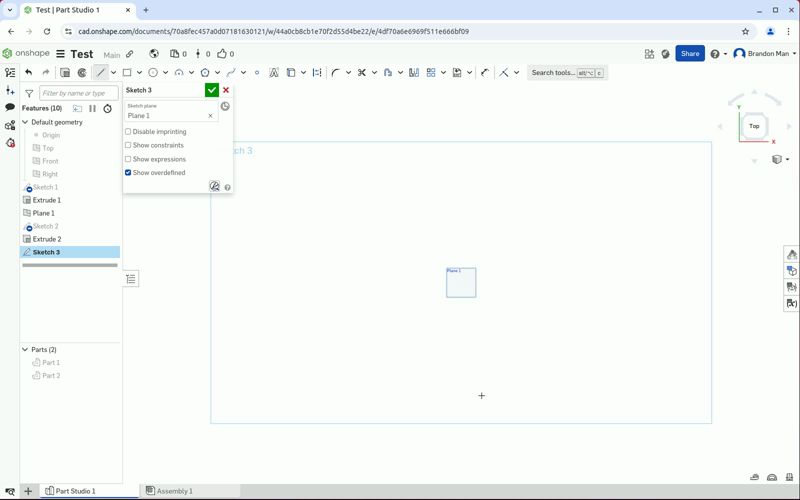
click(481, 395)
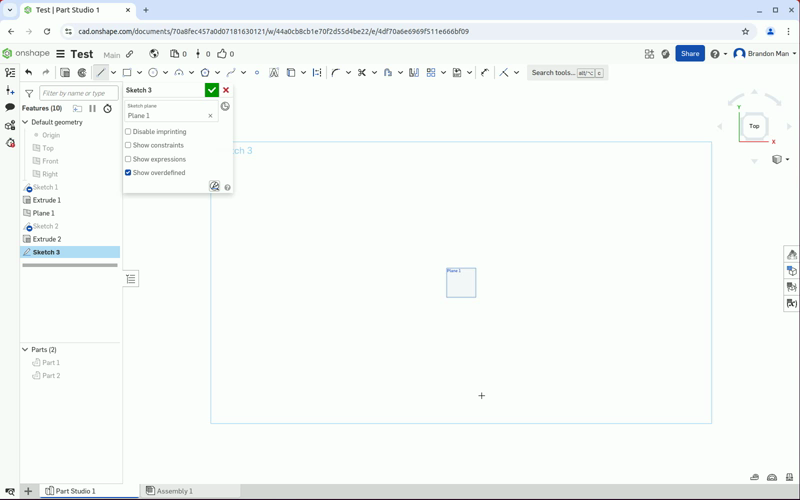
key_up(shift)
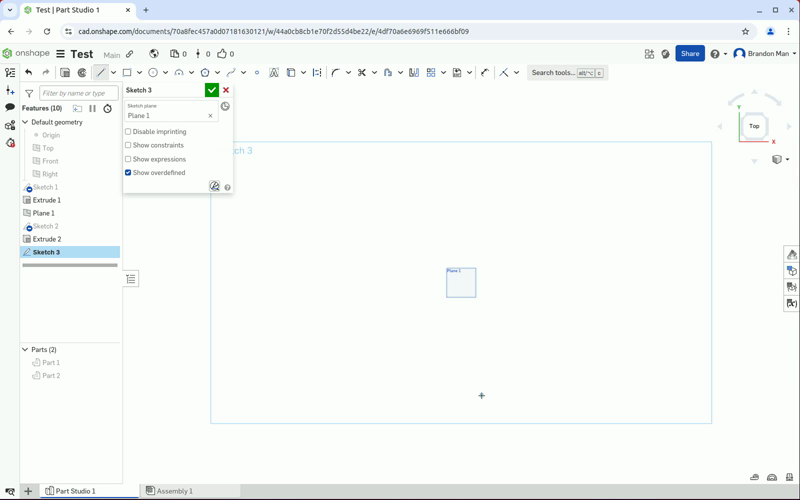
key_down(shift)
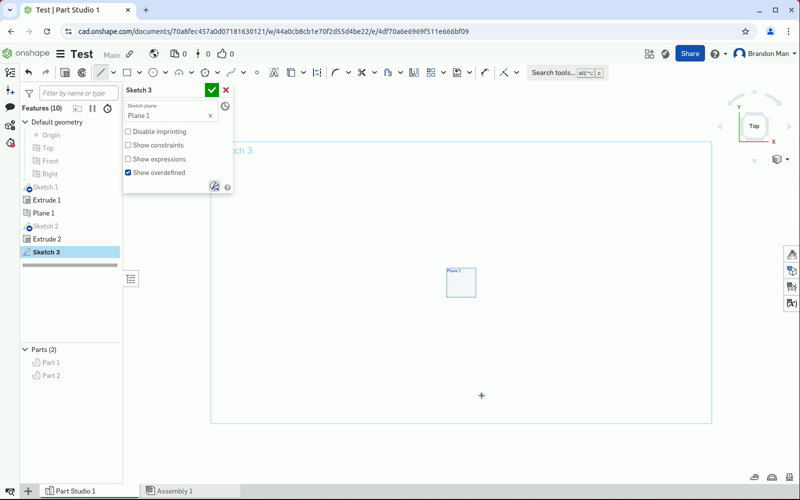
mouse_move(511, 395)
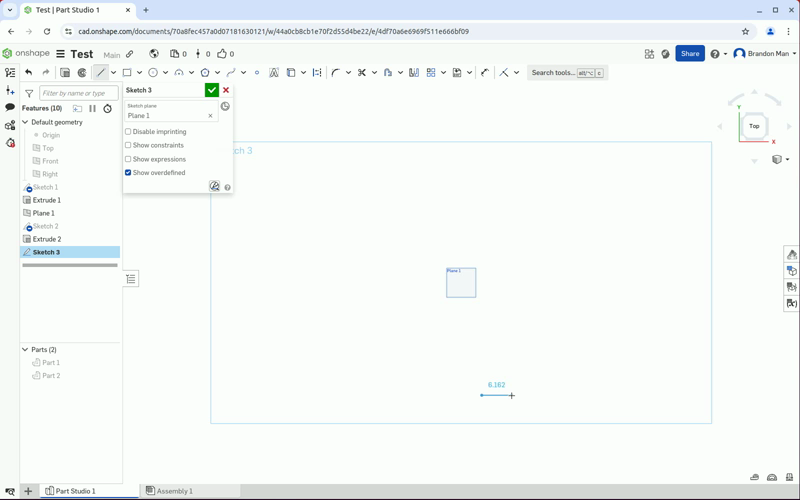
mouse_move(523, 395)
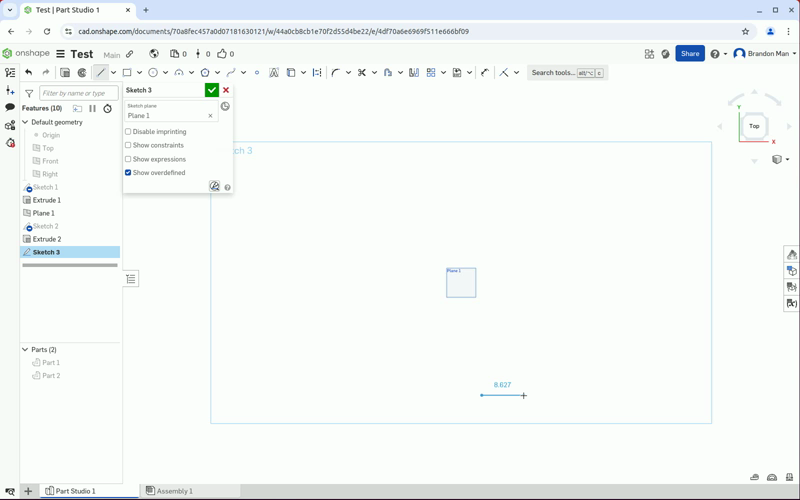
click(523, 395)
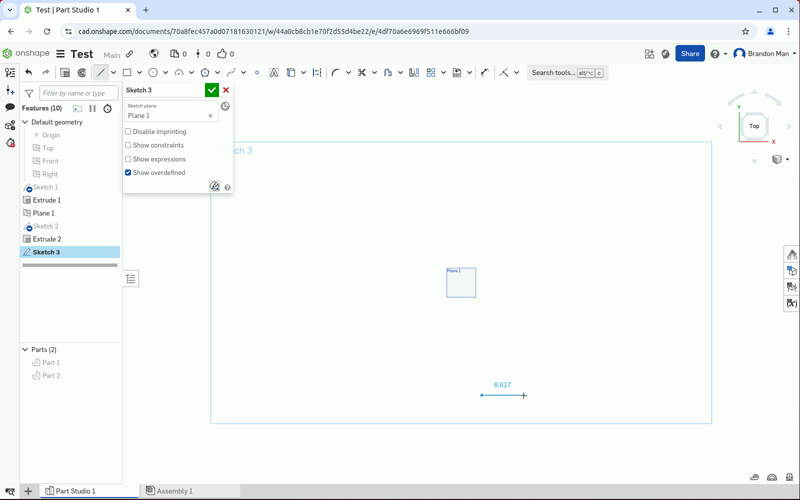
key_up(shift)
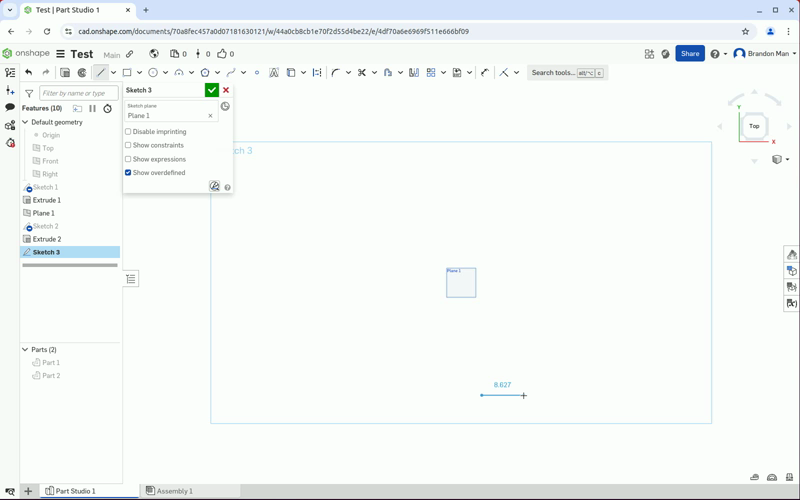
key_down(shift)
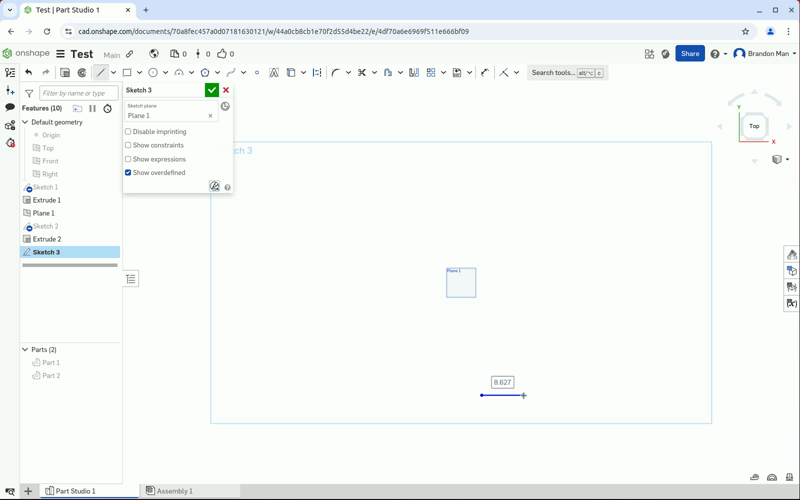
mouse_move(523, 332)
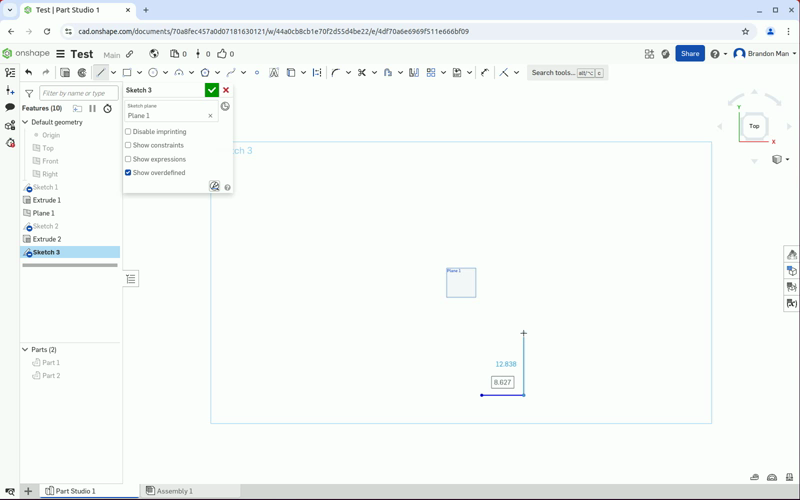
click(523, 332)
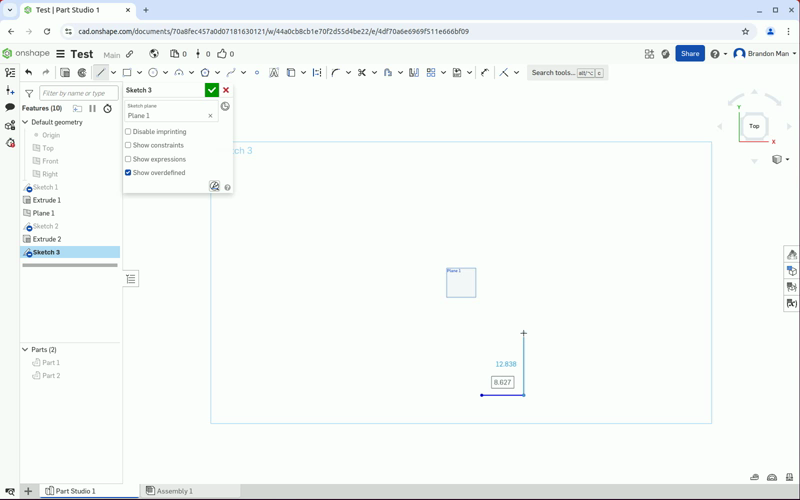
key_up(shift)
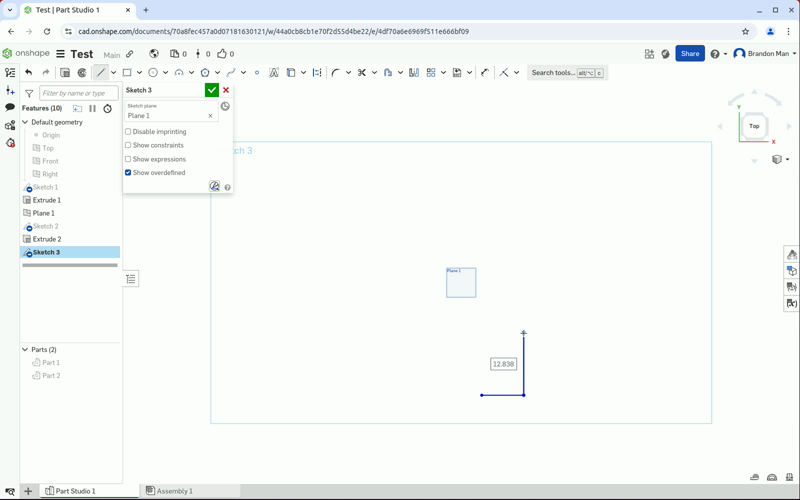
key_down(shift)
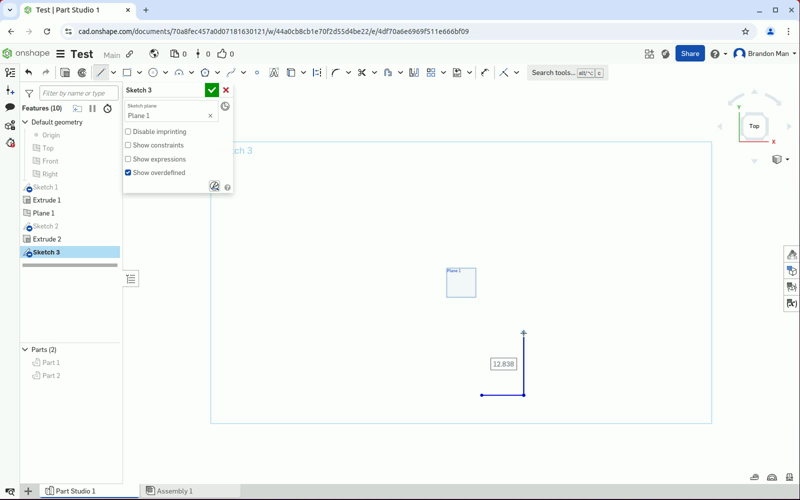
mouse_move(481, 395)
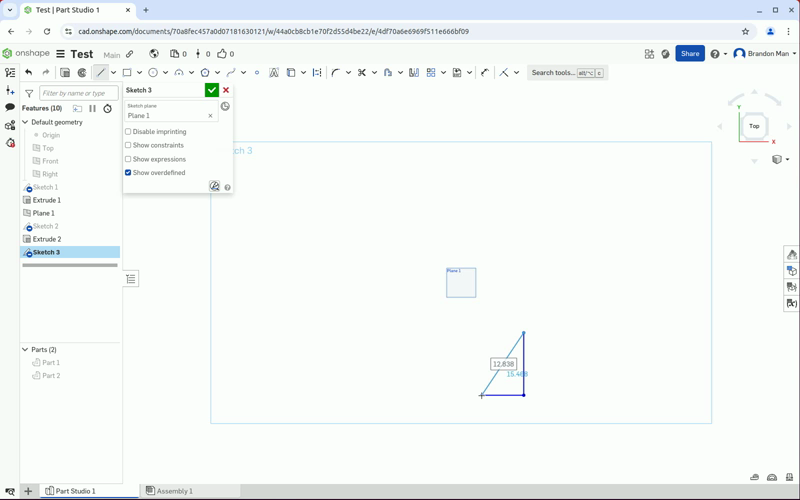
key_up(shift)
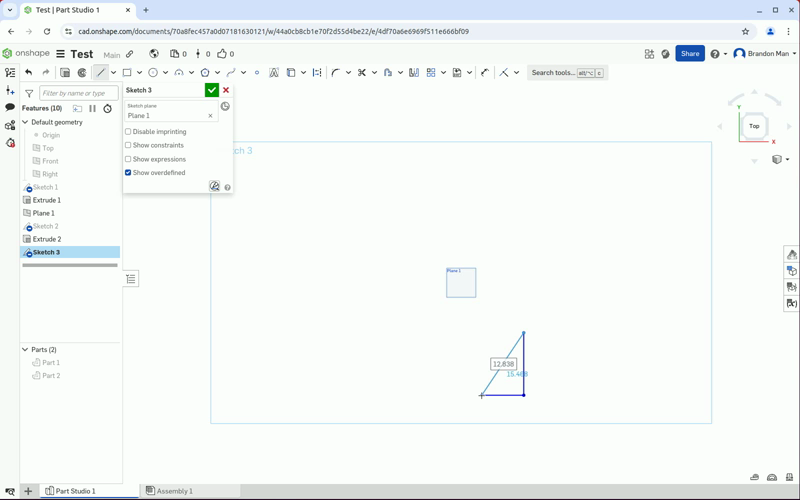
click(481, 395)
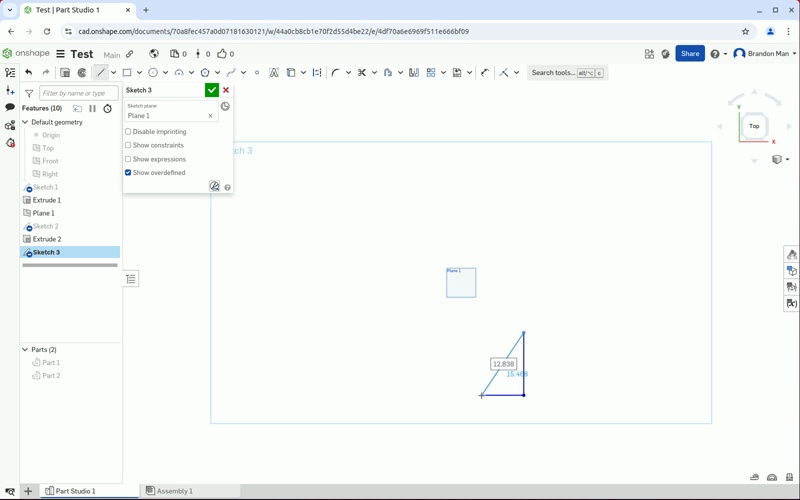
key(esc)
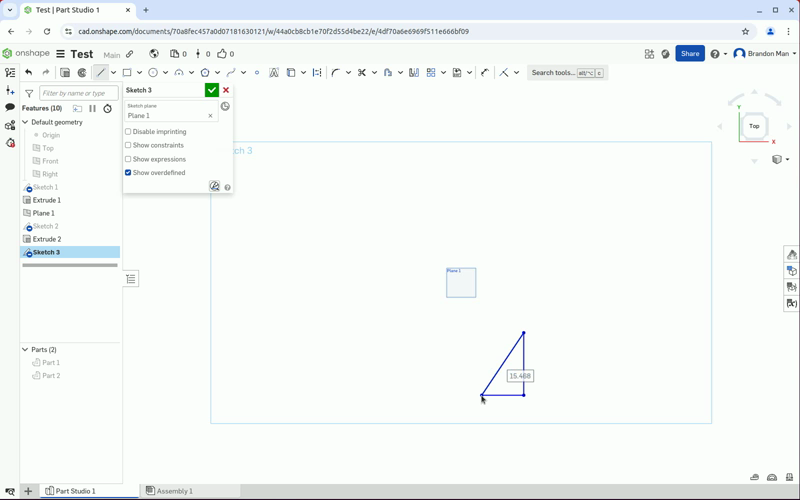
mouse_move(493, 383)
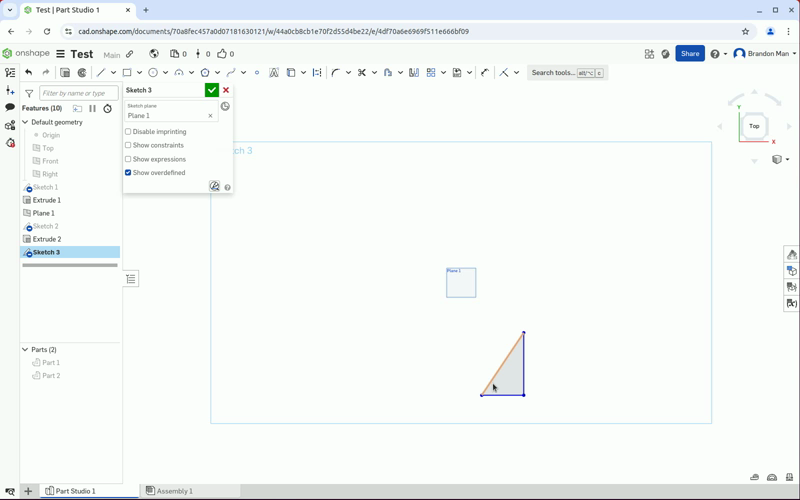
scroll(6)
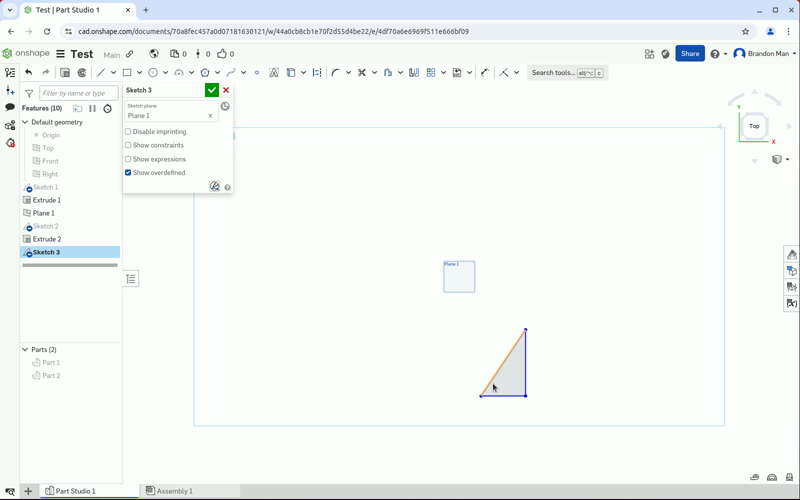
scroll(6)
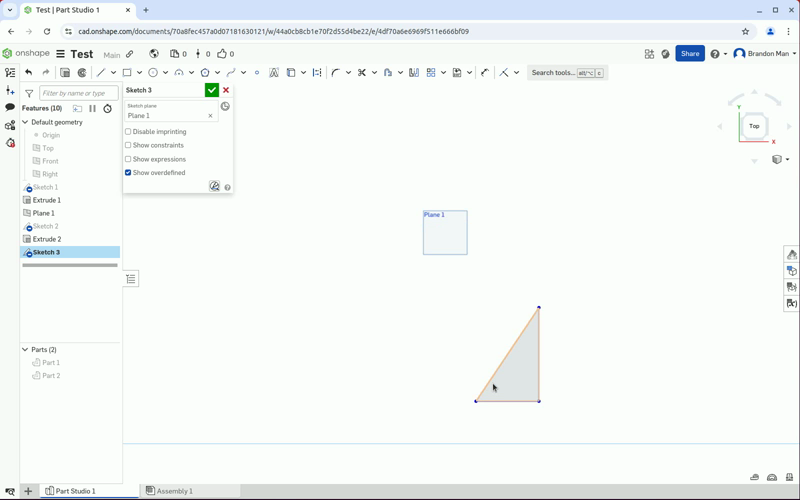
scroll(6)
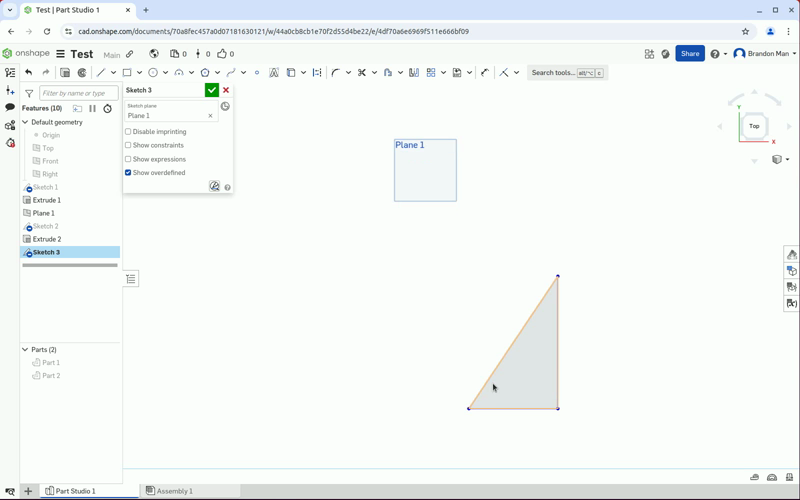
scroll(6)
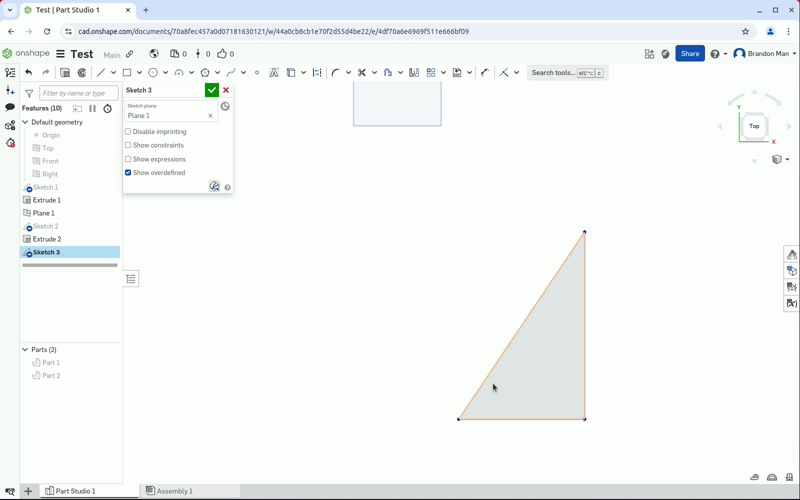
scroll(6)
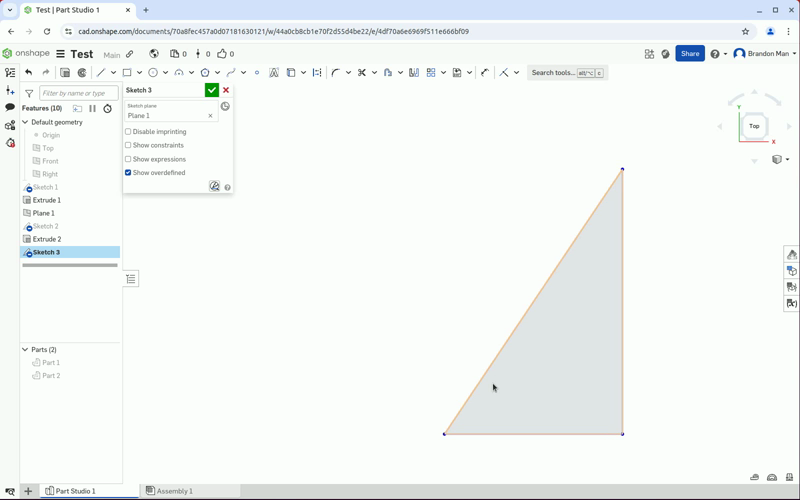
scroll(6)
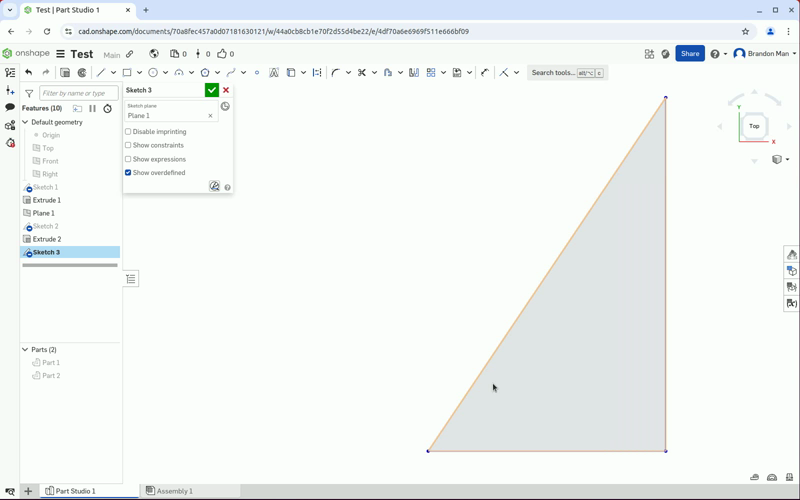
scroll(6)
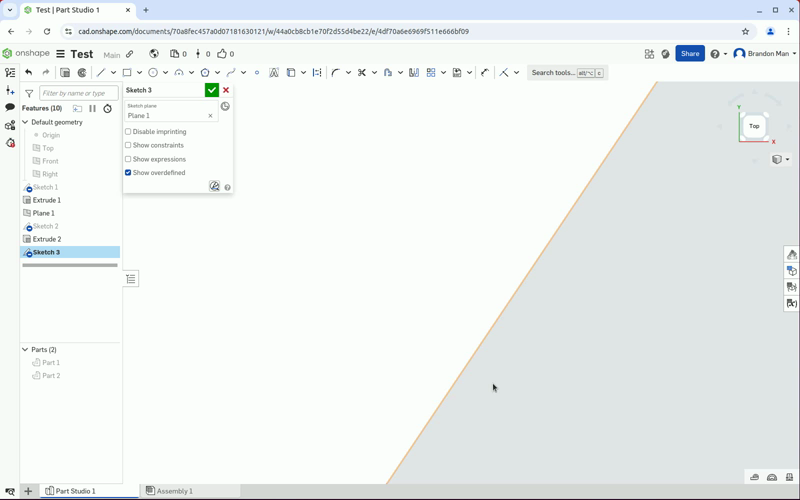
click(493, 383)
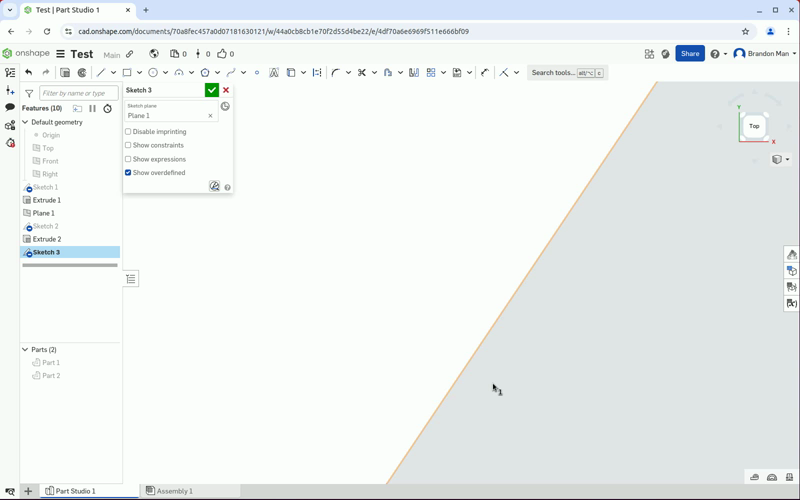
scroll(-6)
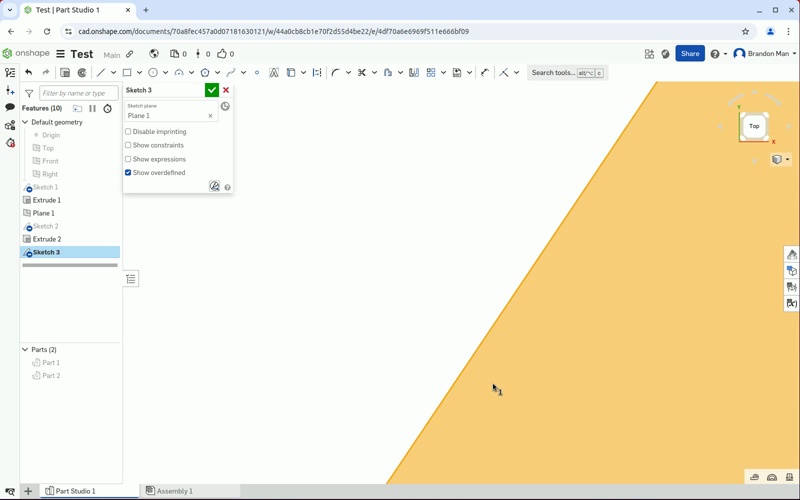
scroll(-6)
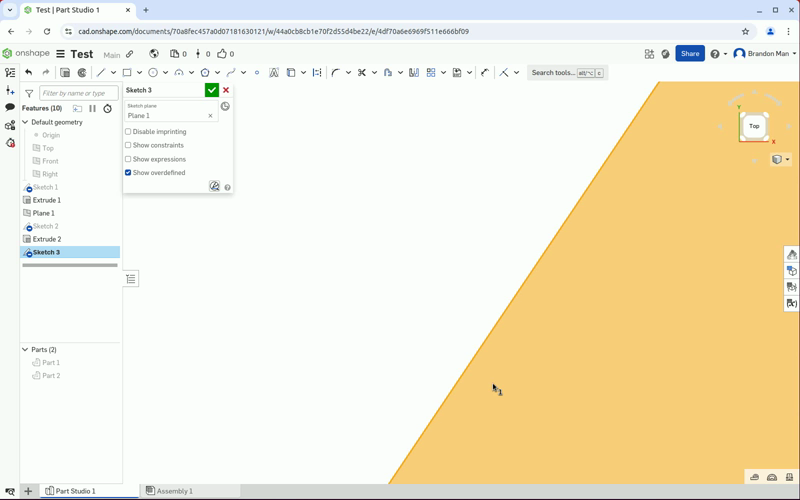
scroll(-6)
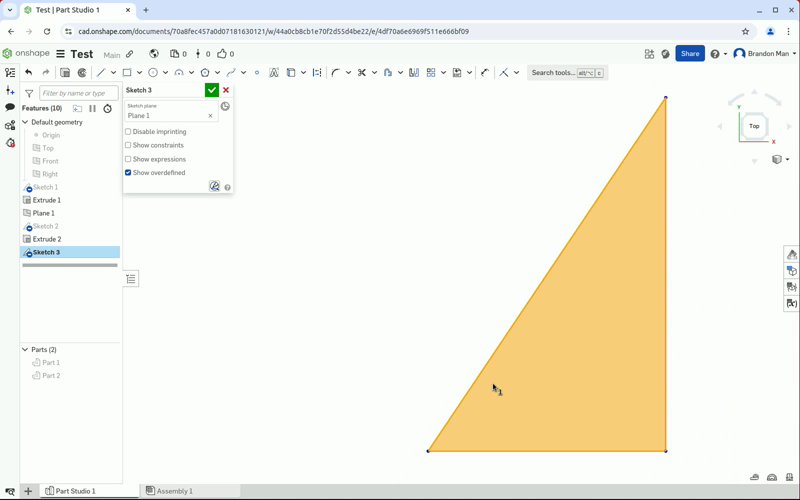
scroll(-6)
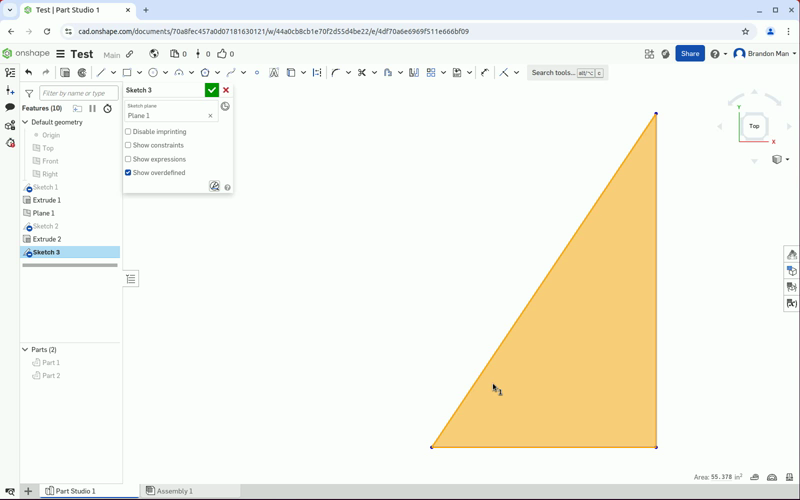
scroll(-6)
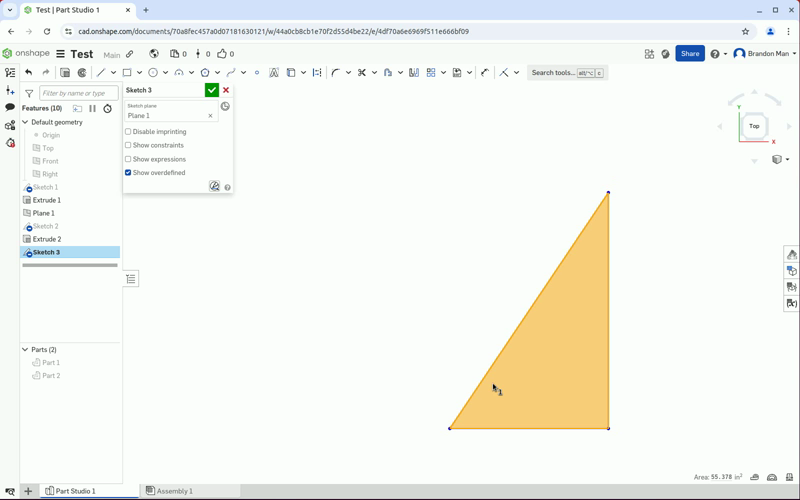
scroll(-6)
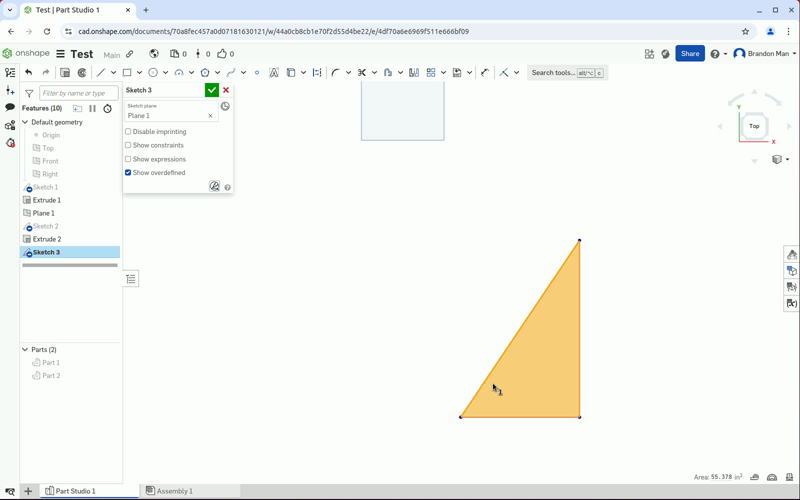
scroll(-6)
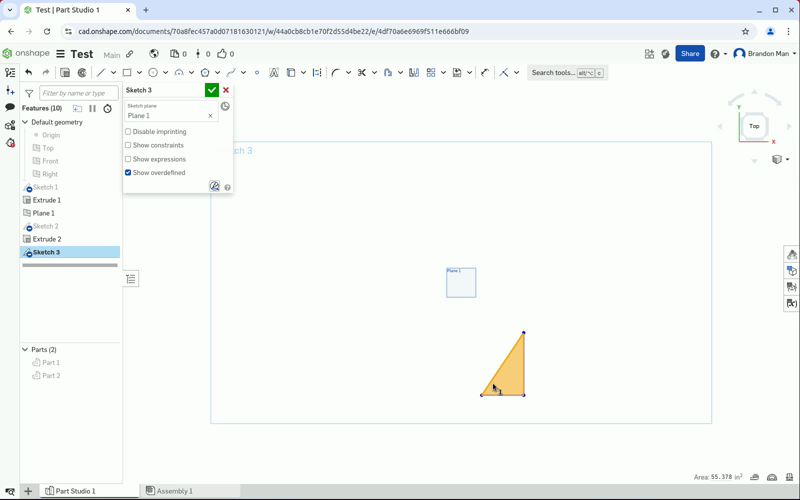
mouse_move(73, 352)
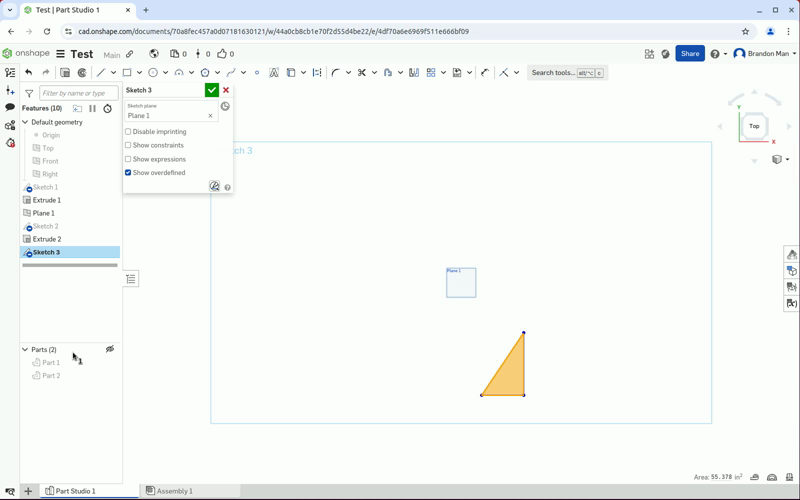
key(shift+y)
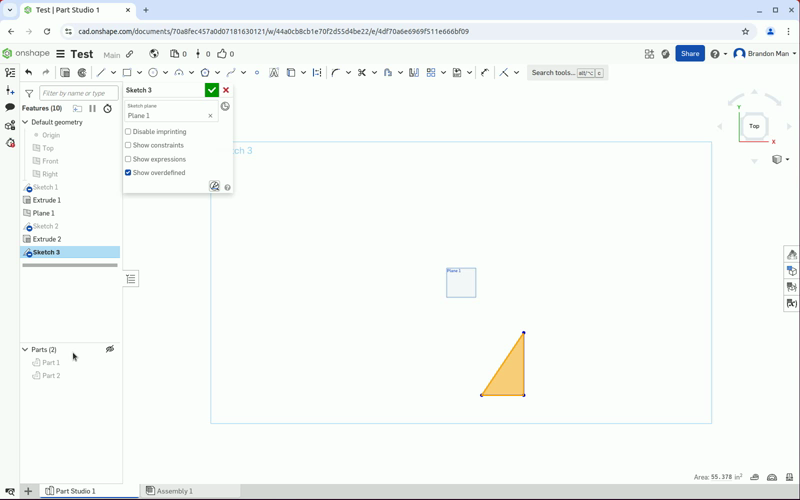
key(shift+e)
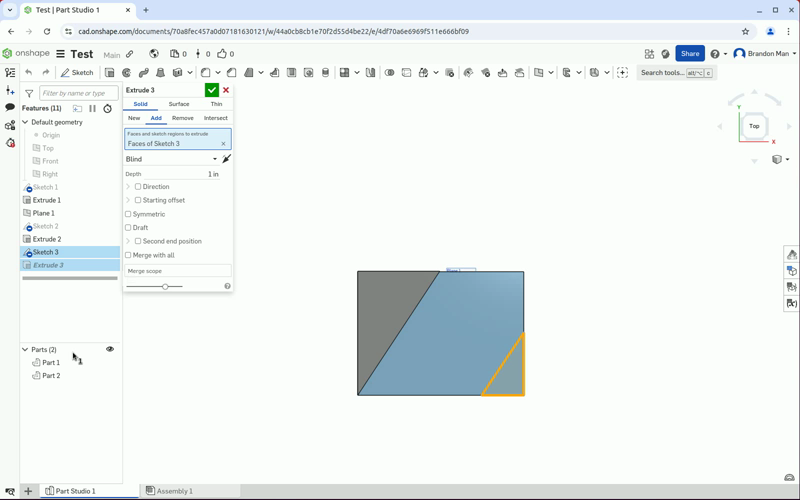
mouse_move(143, 106)
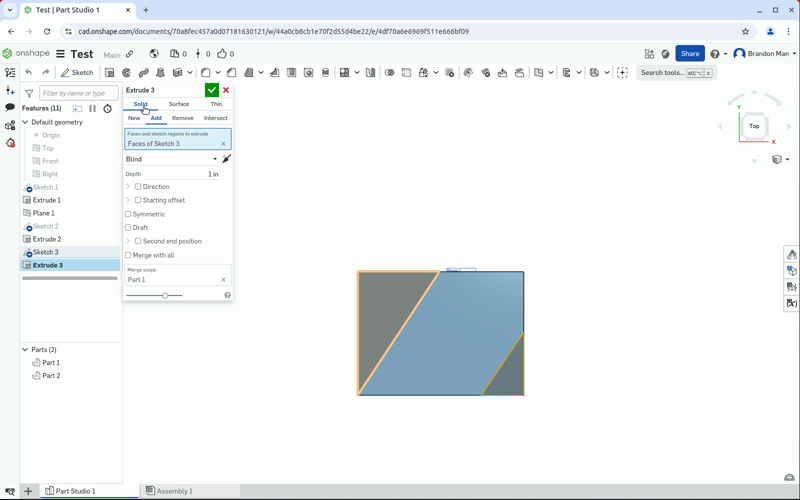
click(143, 106)
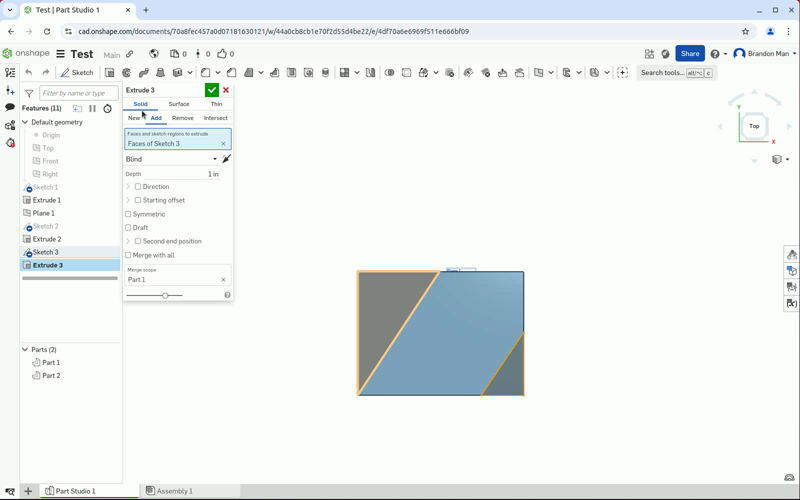
mouse_move(137, 120)
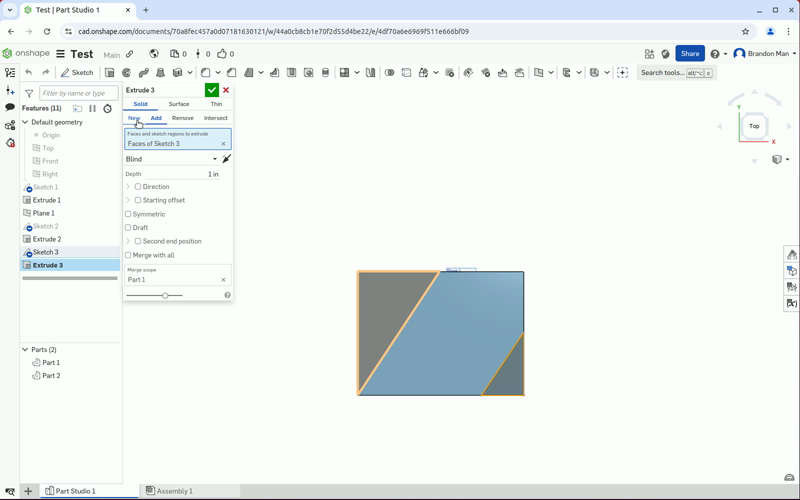
click(137, 120)
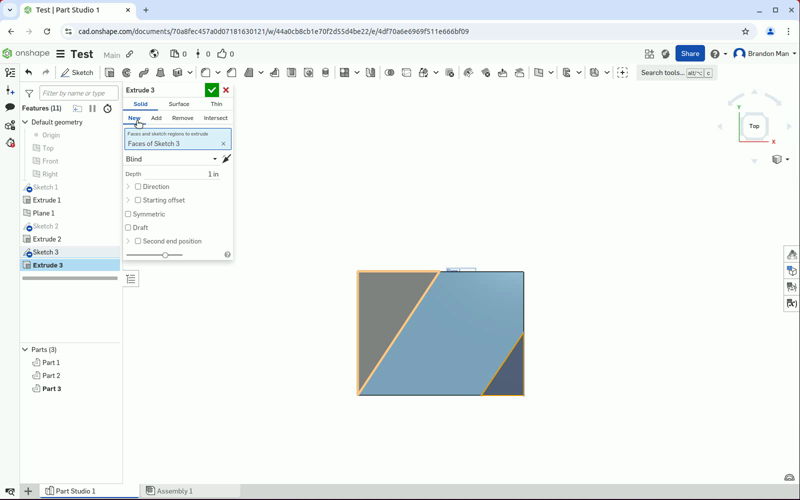
key(tab, 4)
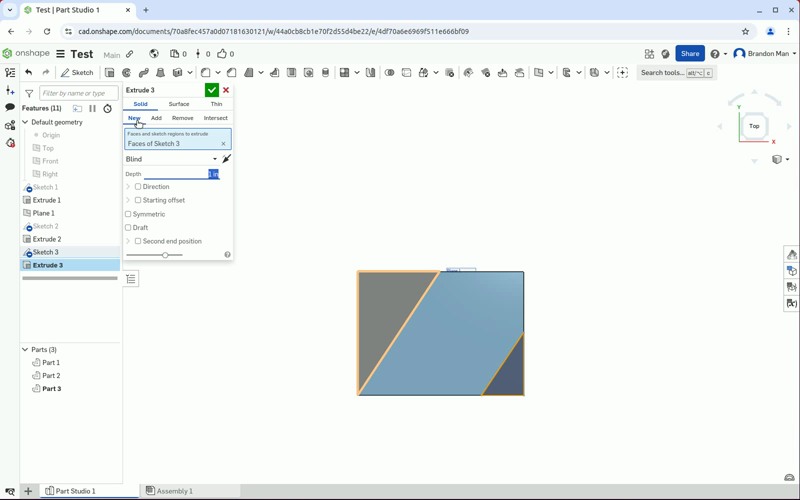
text(8.425)
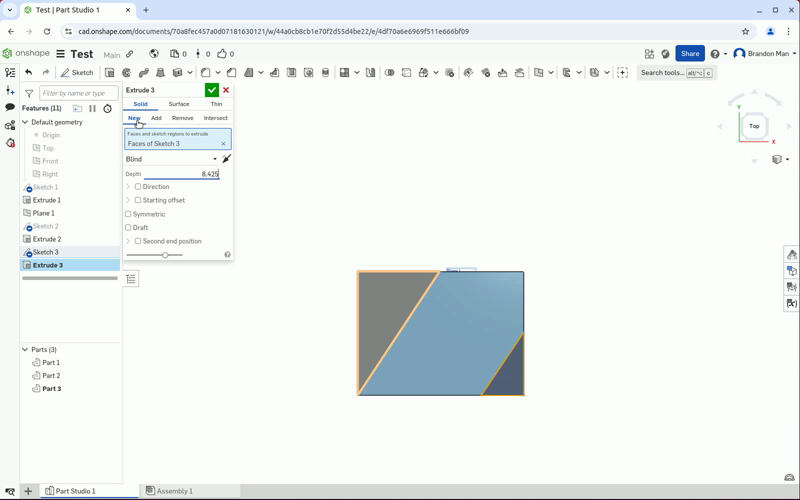
key(enter)
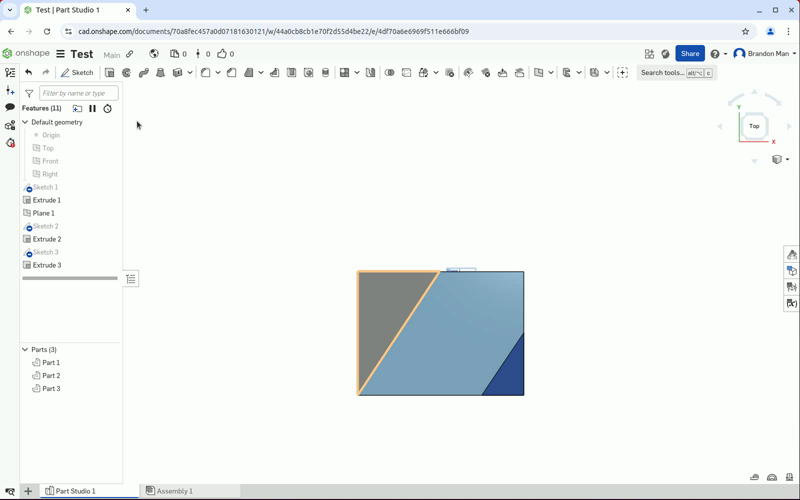
key(shift+h)
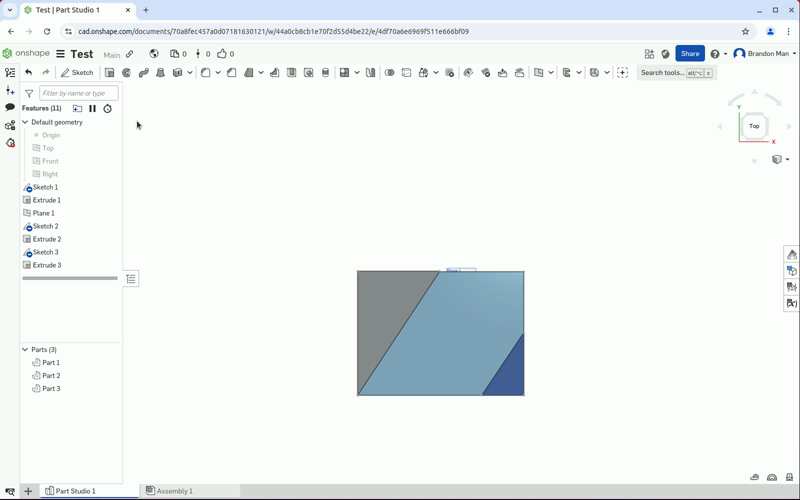
key(shift+h)
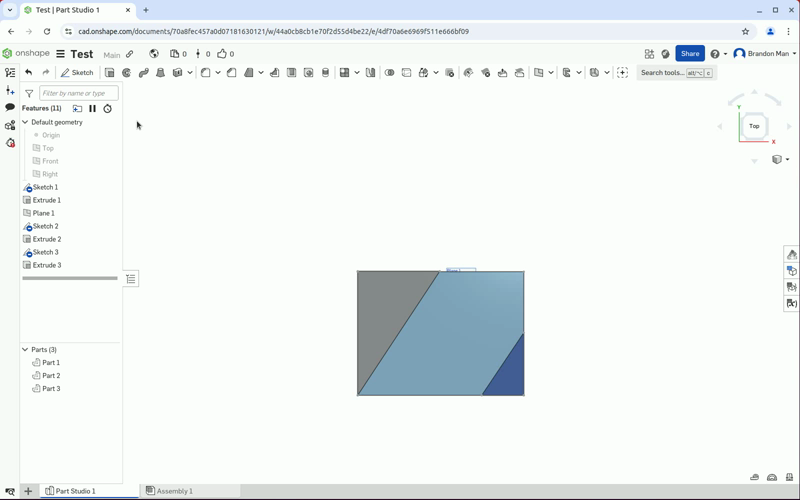
key(shift+7)
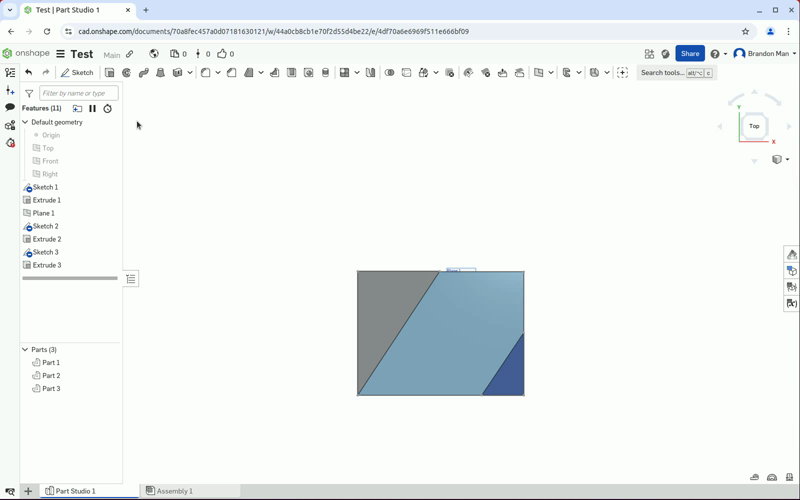
key(up, 3)
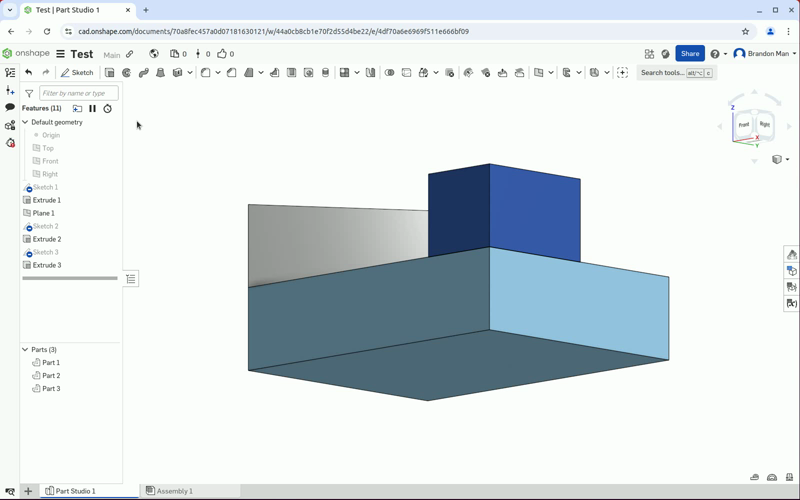
key(left, 3)
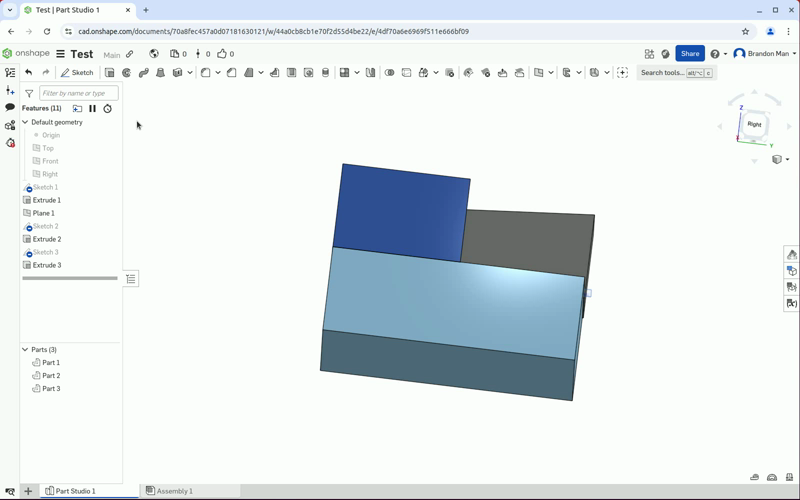
key(right, 3)
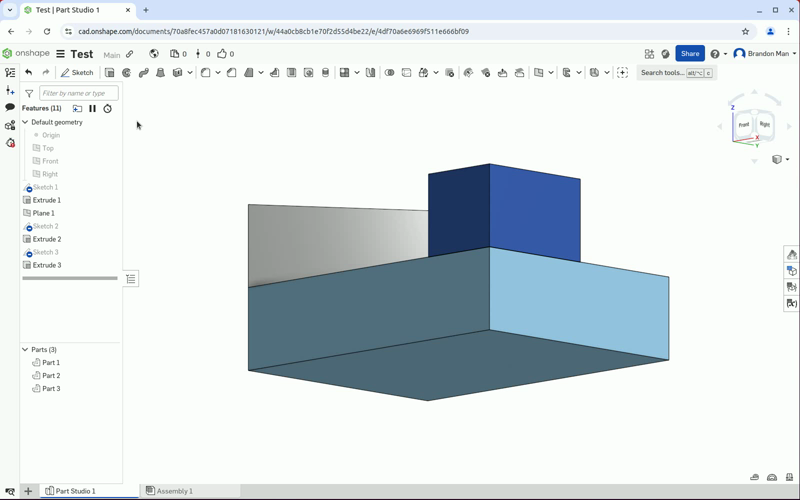
key(down, 3)
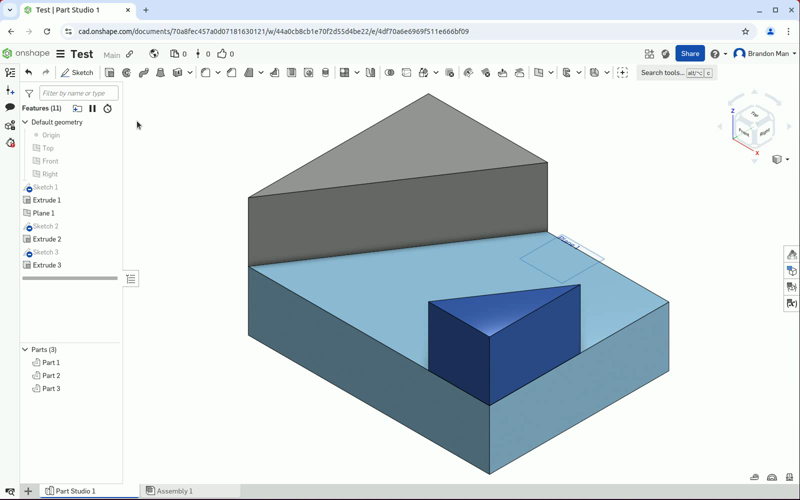
mouse_move(73, 189)
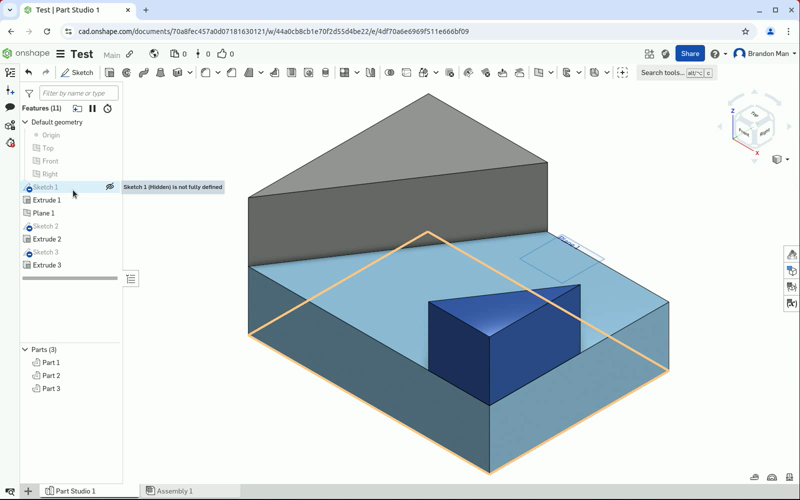
click(73, 189)